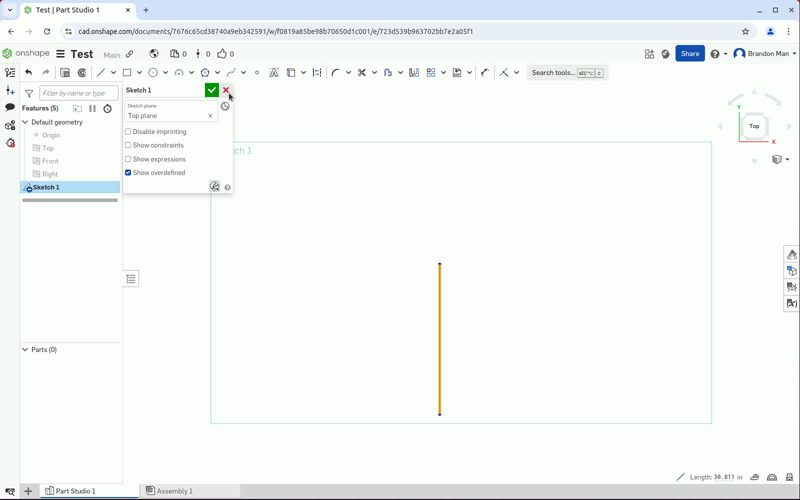
key(shift+h)
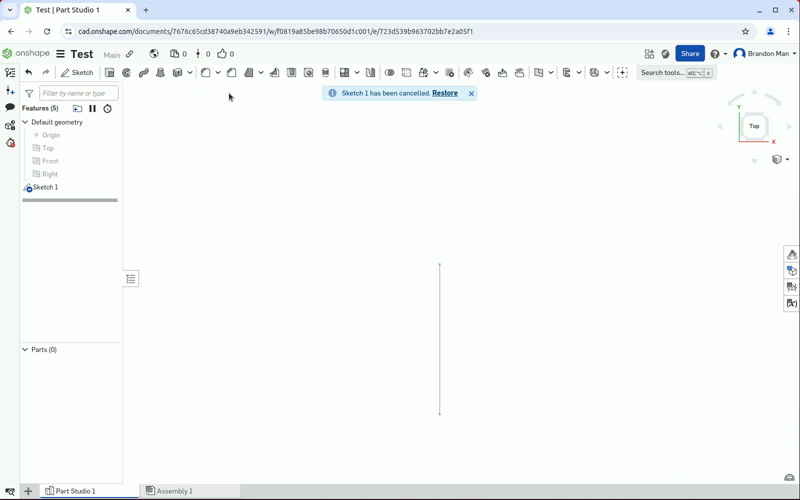
key(shift+s)
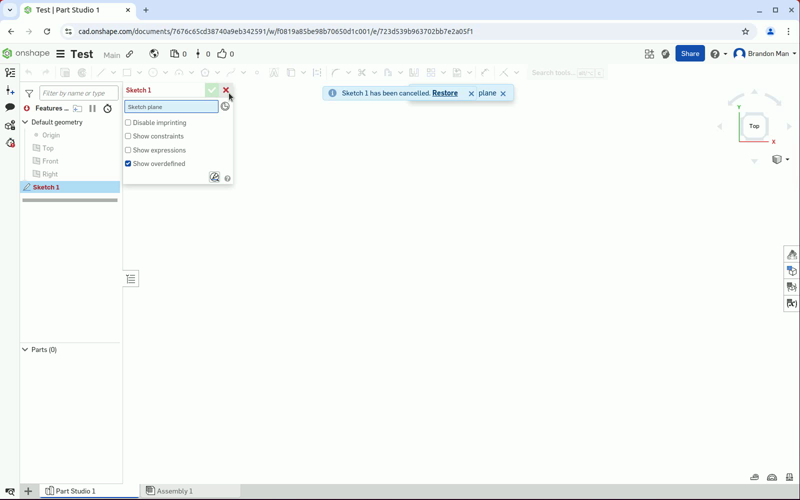
mouse_move(73, 150)
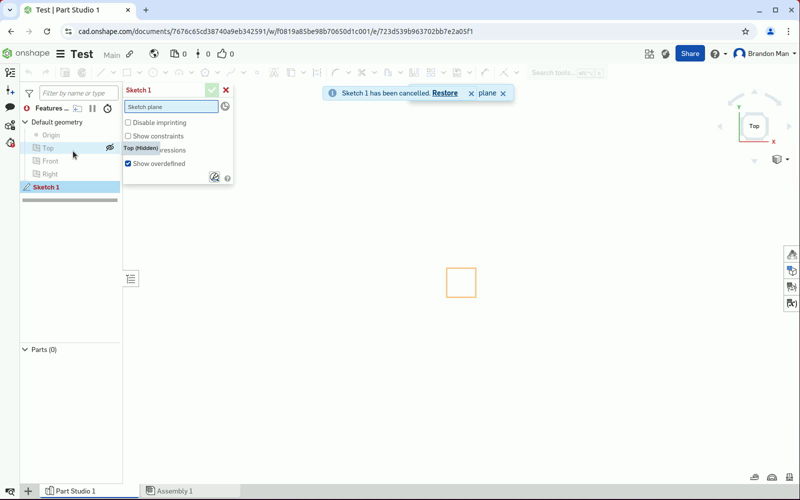
click(73, 150)
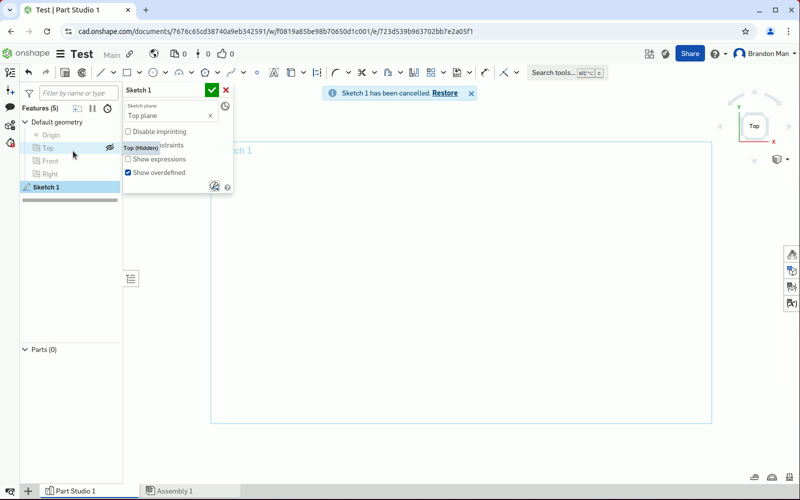
mouse_move(73, 352)
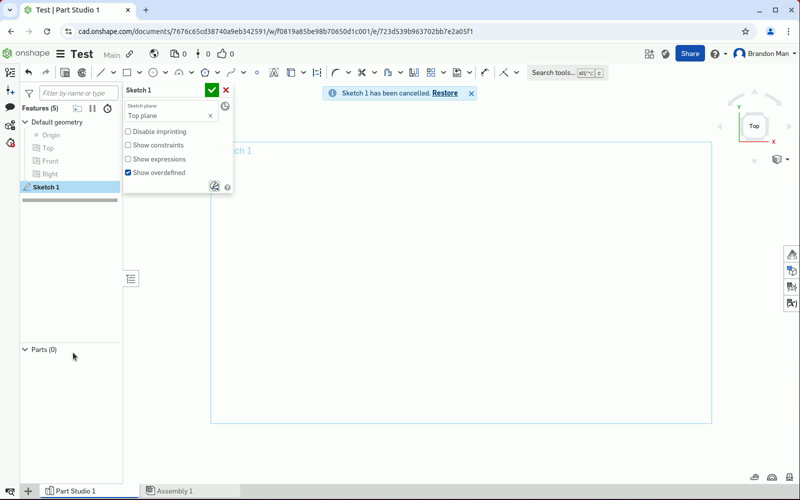
key(y)
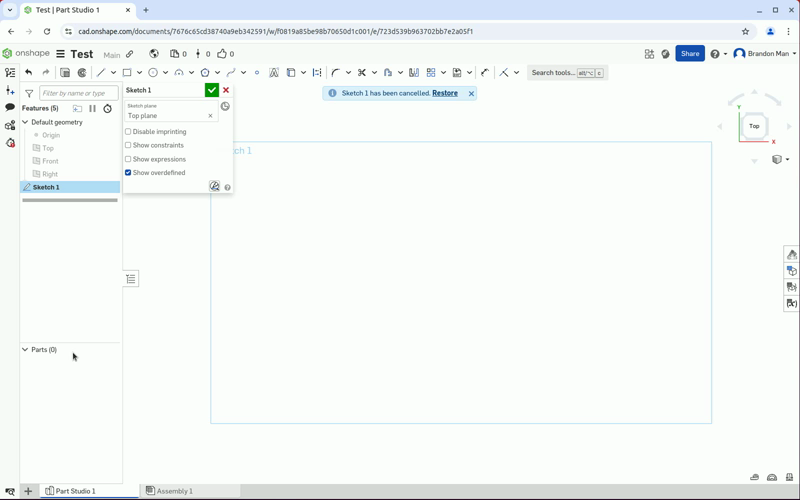
key(c)
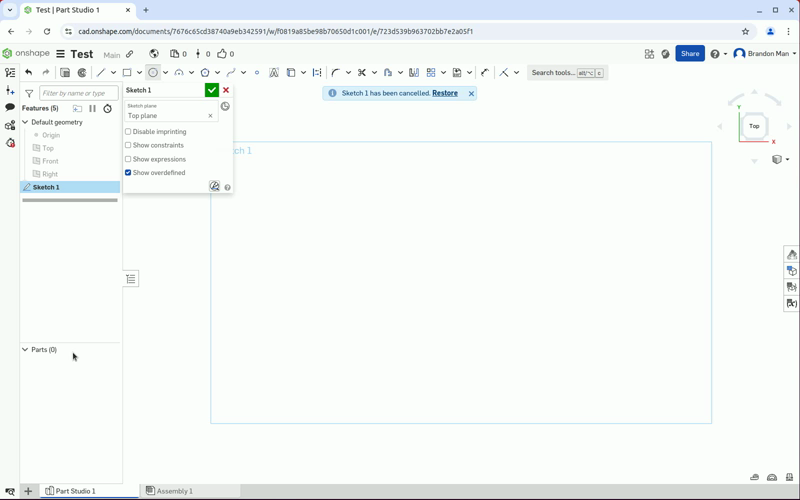
key_down(shift)
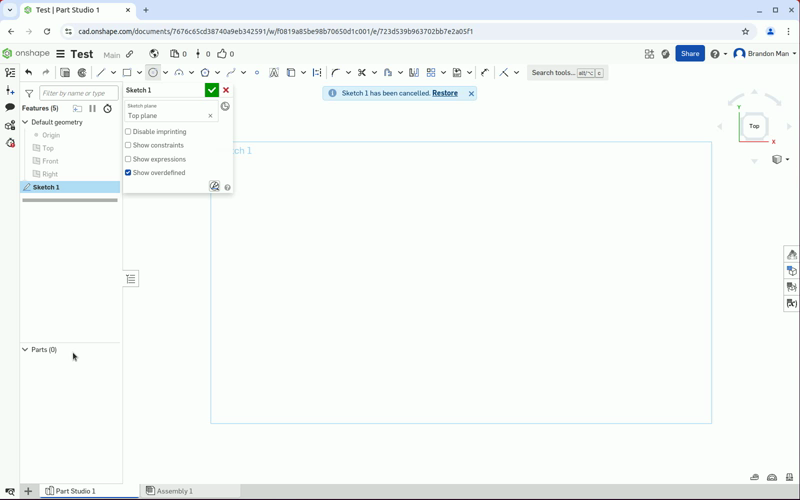
mouse_move(461, 282)
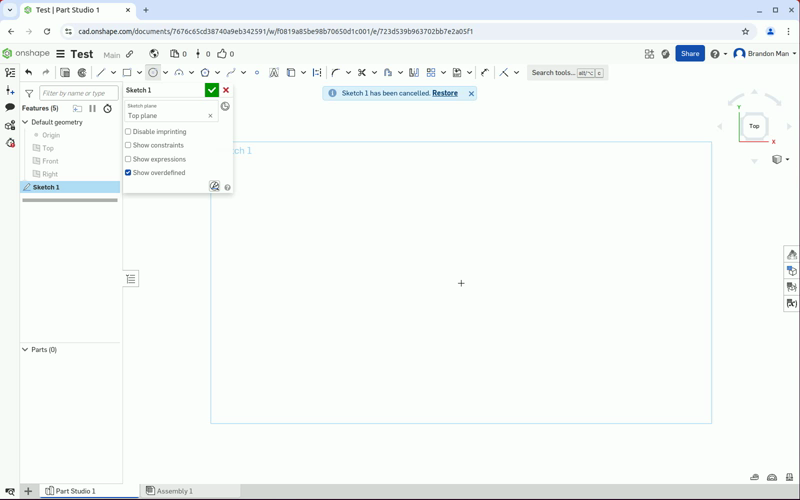
click(461, 282)
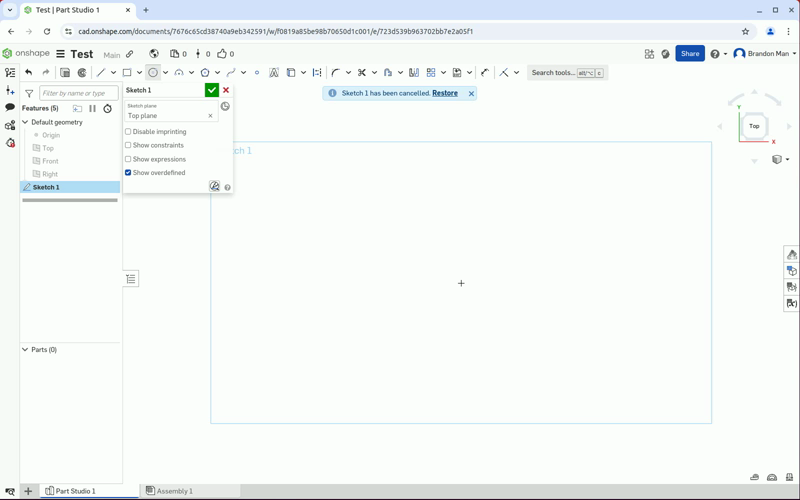
key_up(shift)
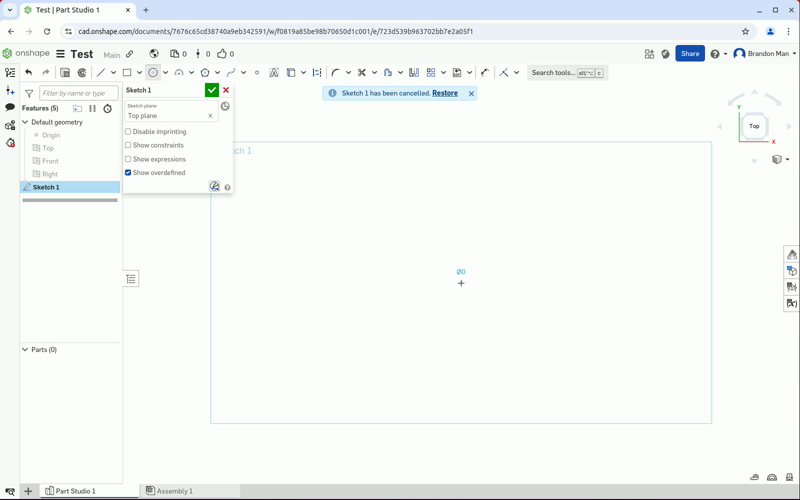
mouse_move(574, 282)
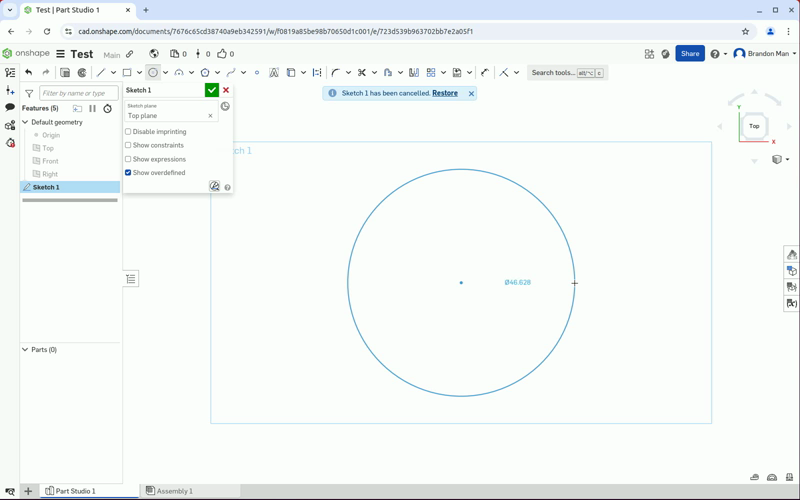
click(574, 282)
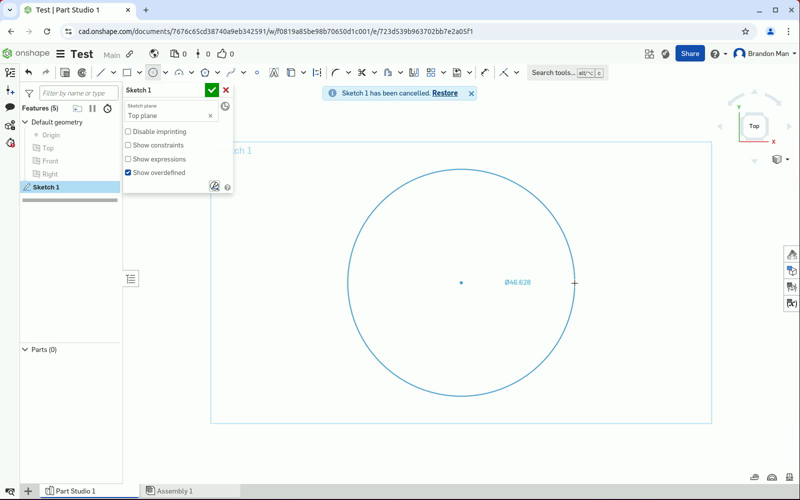
key(esc)
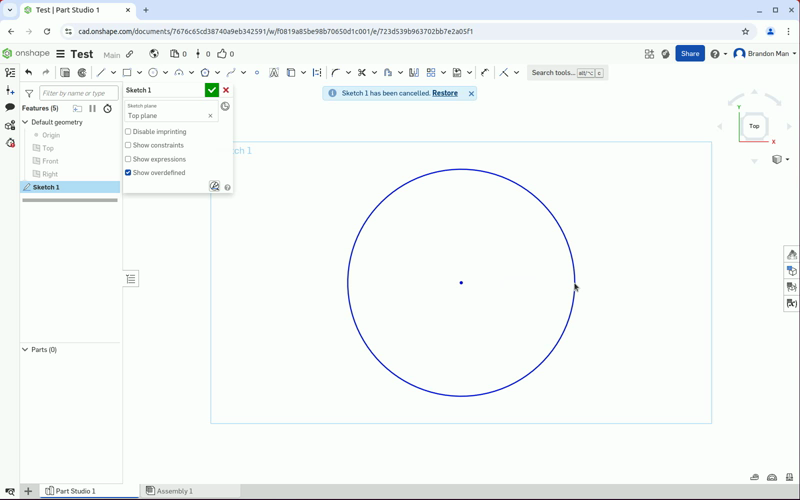
mouse_move(443, 268)
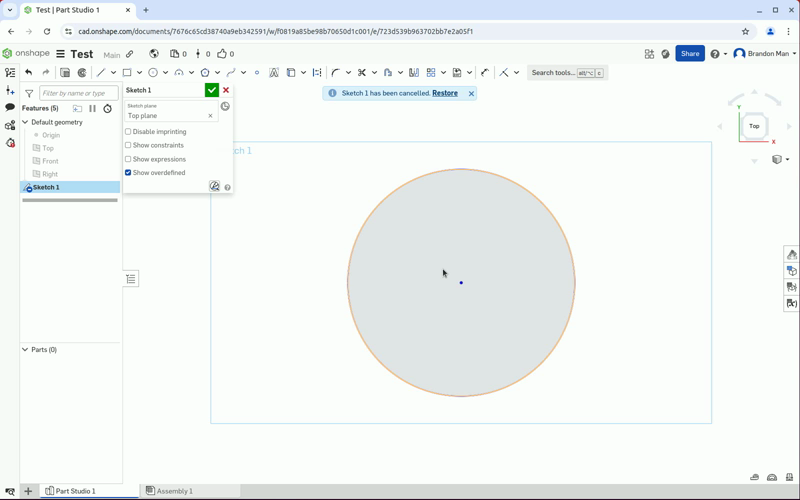
click(443, 268)
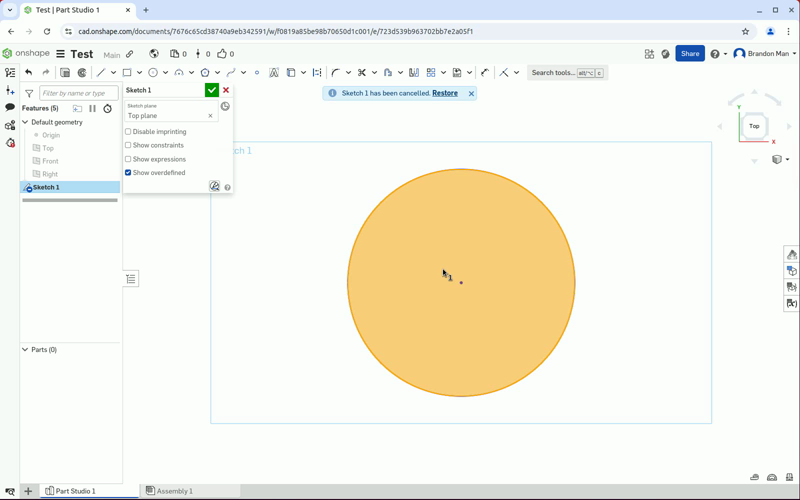
mouse_move(73, 352)
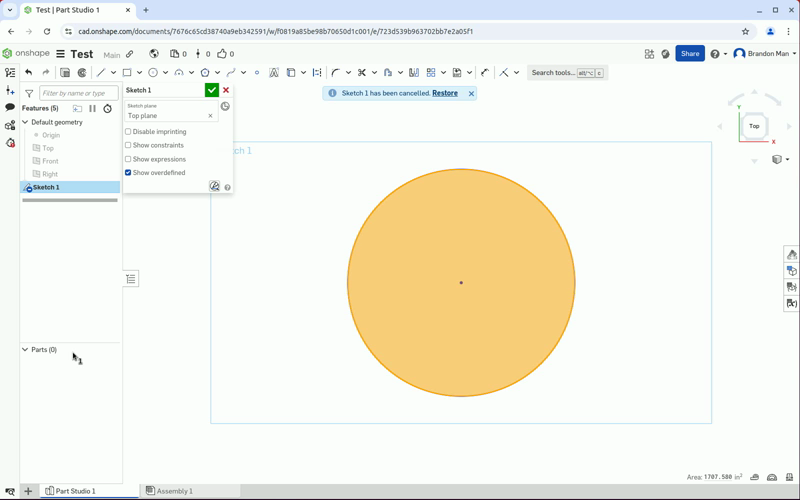
key(shift+y)
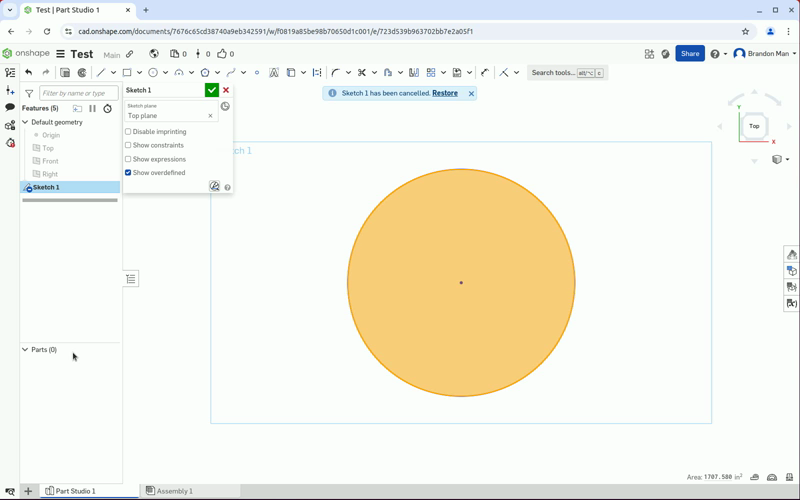
key(shift+e)
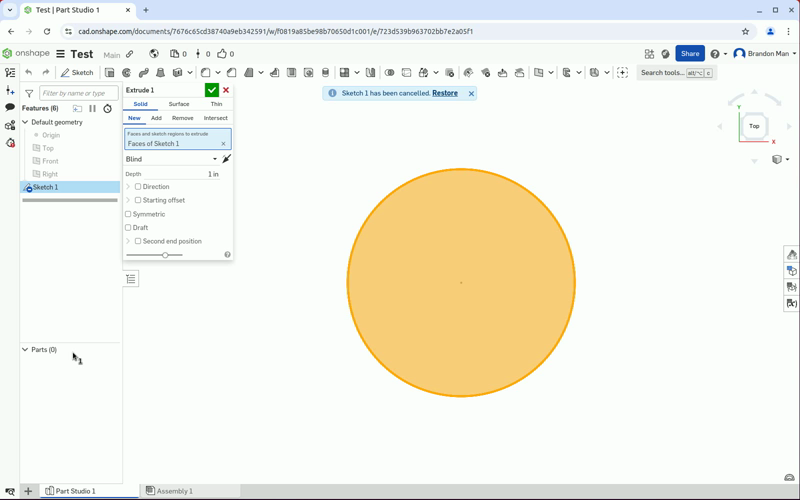
mouse_move(143, 106)
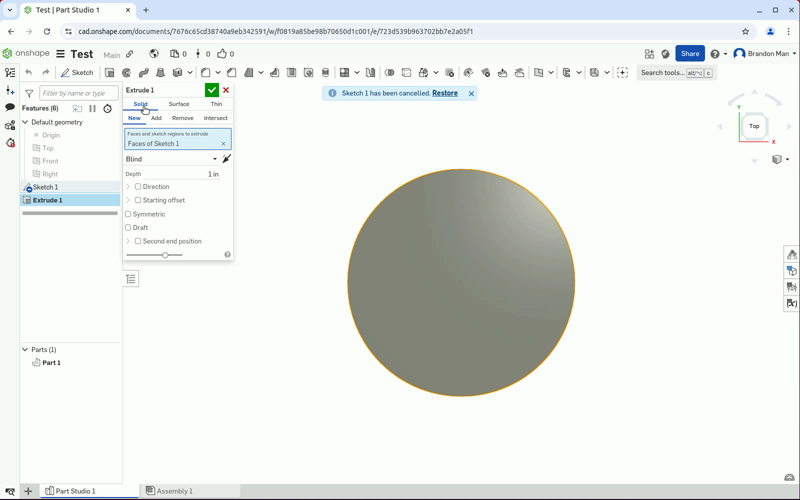
click(143, 106)
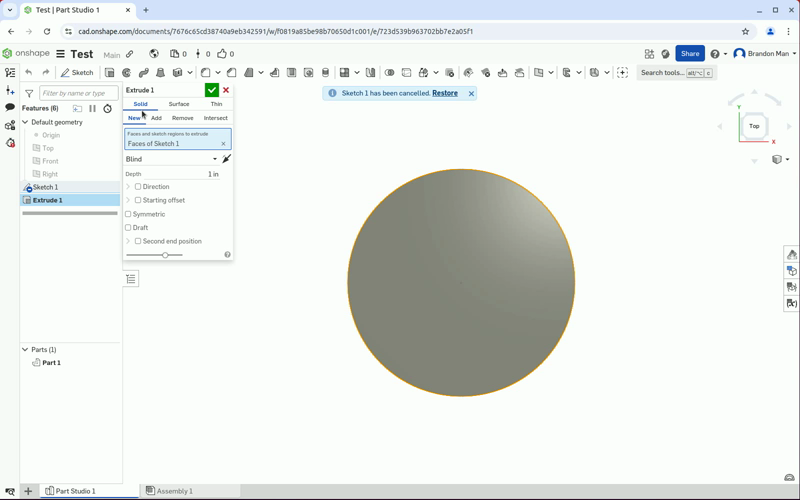
mouse_move(137, 120)
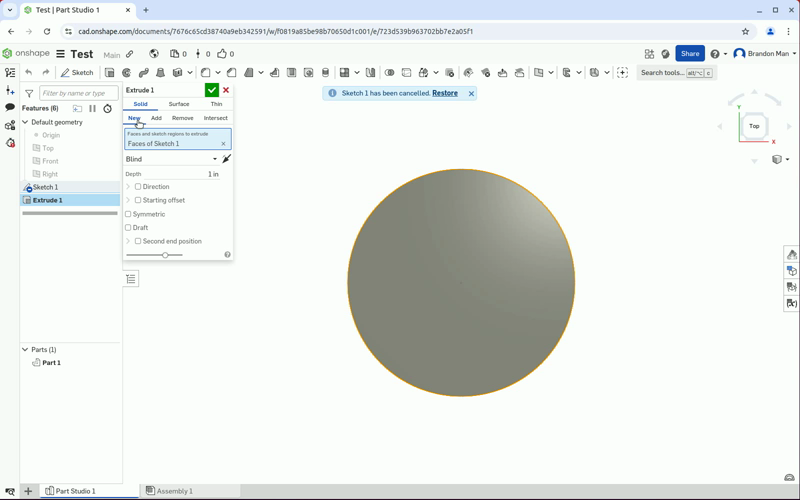
click(137, 120)
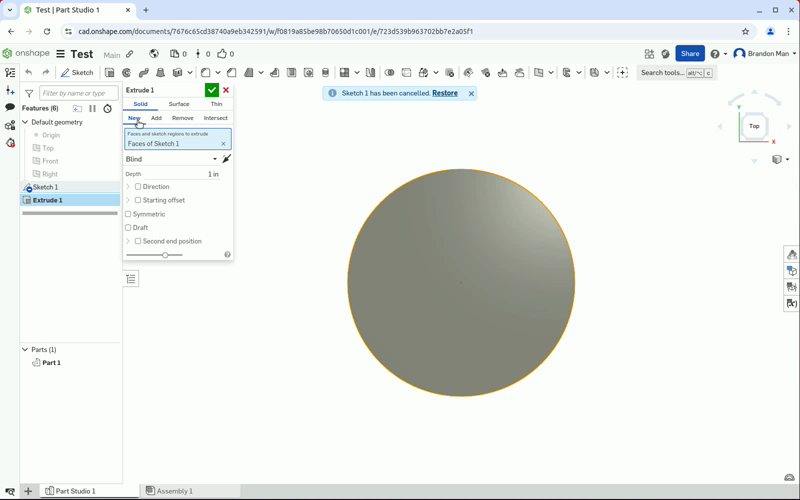
key(tab, 4)
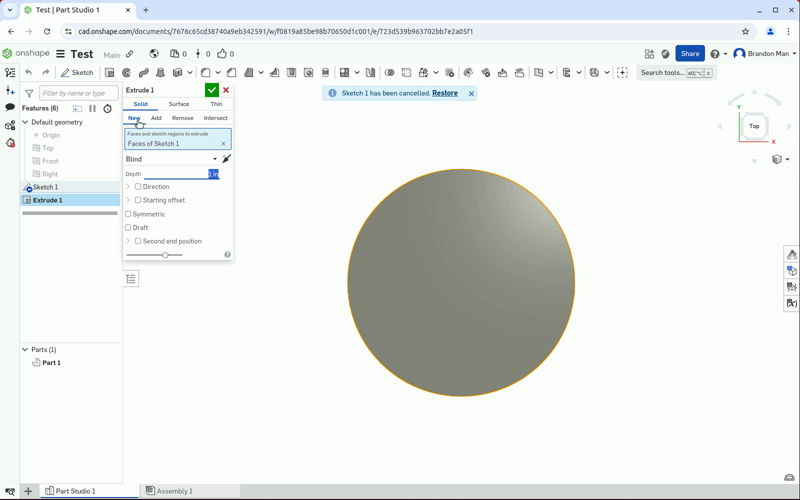
text(2.407)
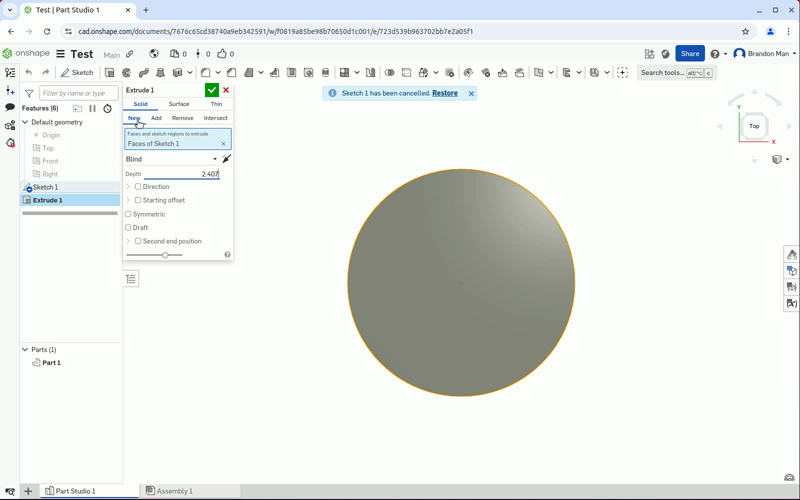
key(enter)
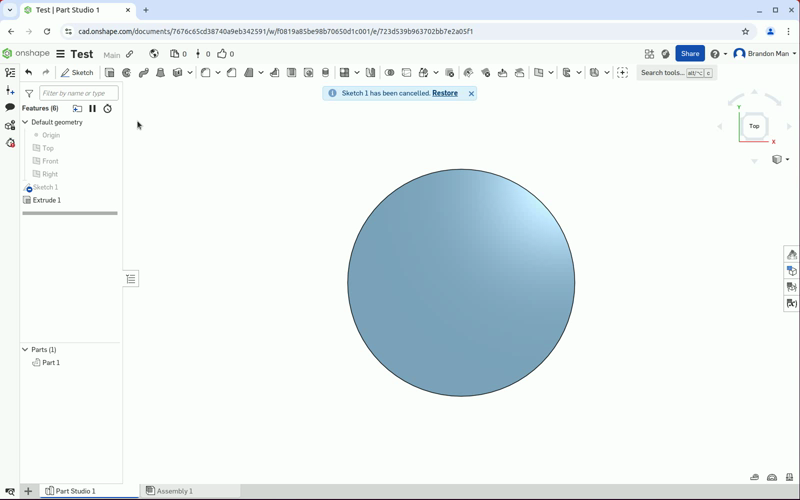
key(shift+h)
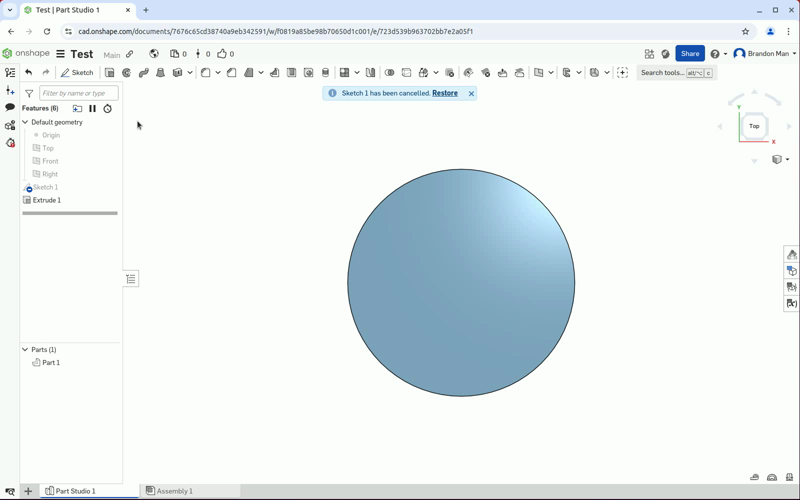
key(shift+h)
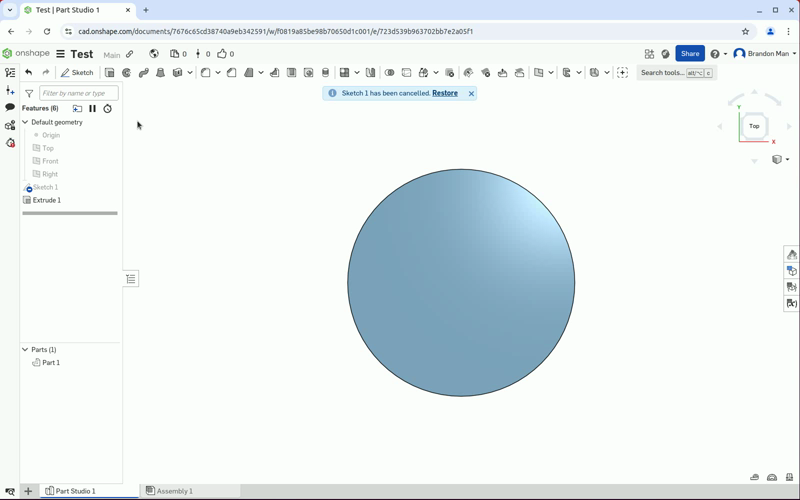
mouse_move(73, 189)
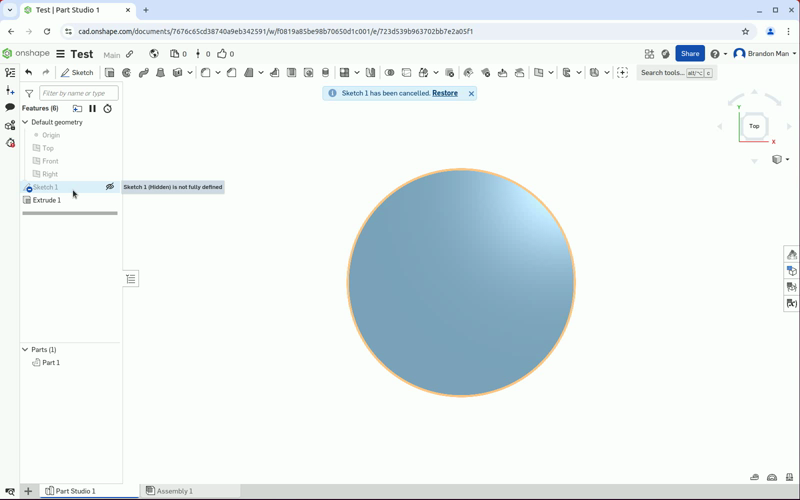
click(73, 189)
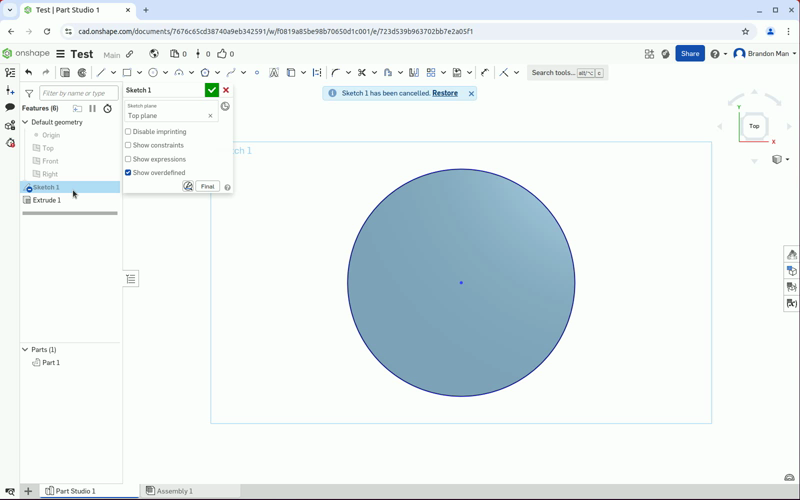
mouse_move(229, 92)
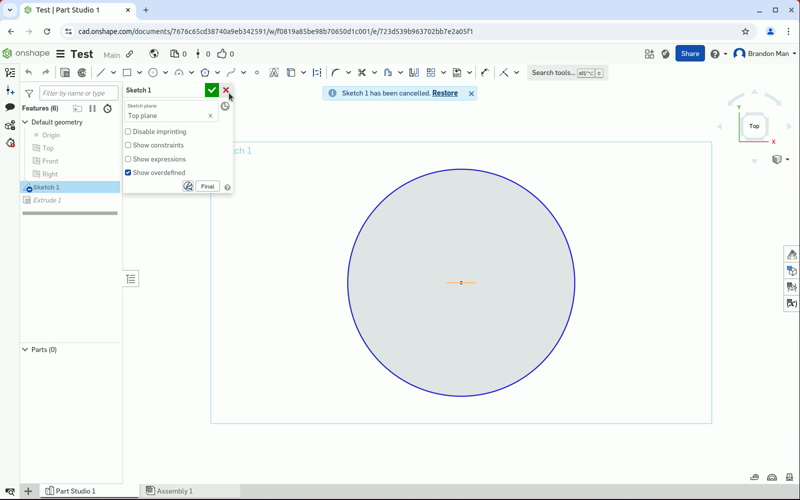
click(229, 92)
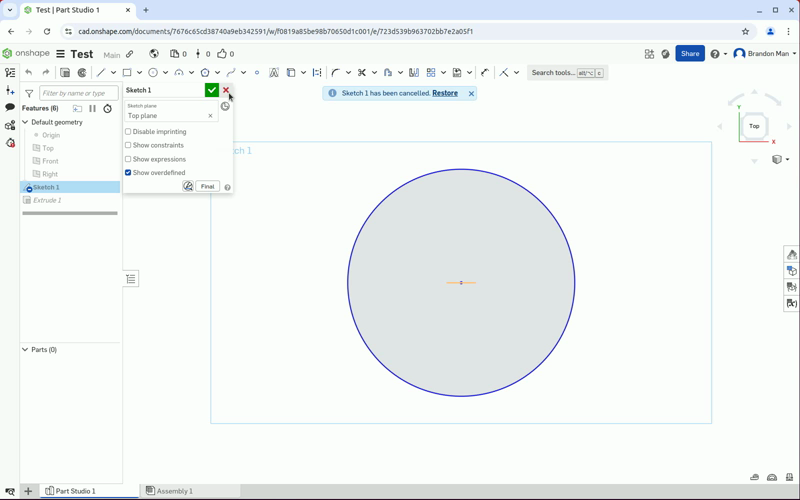
key(shift+s)
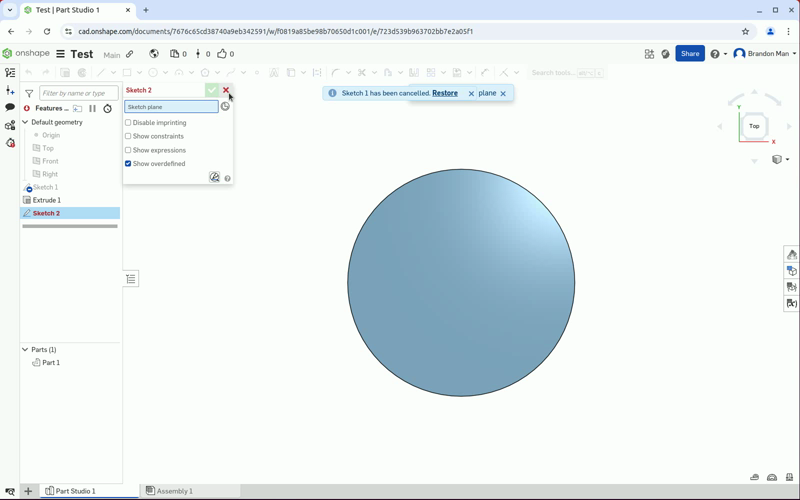
mouse_move(73, 150)
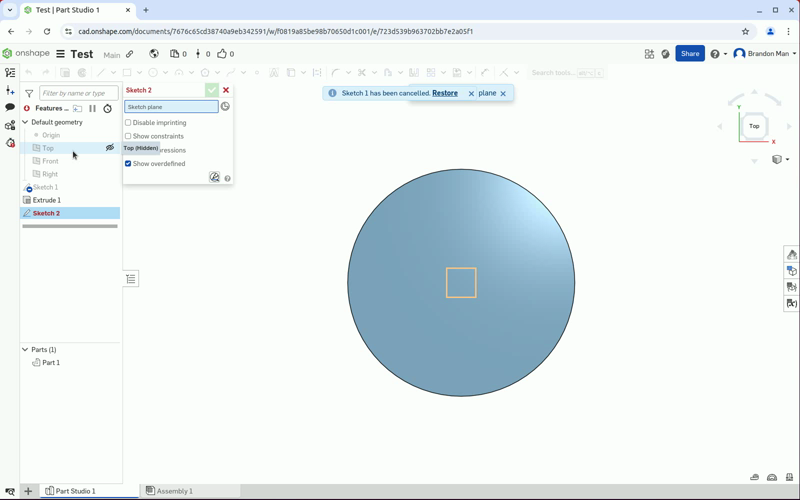
click(73, 150)
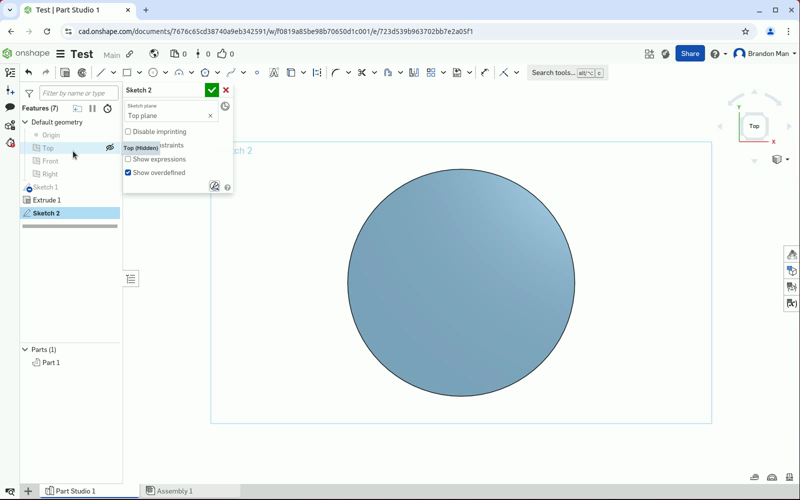
mouse_move(73, 352)
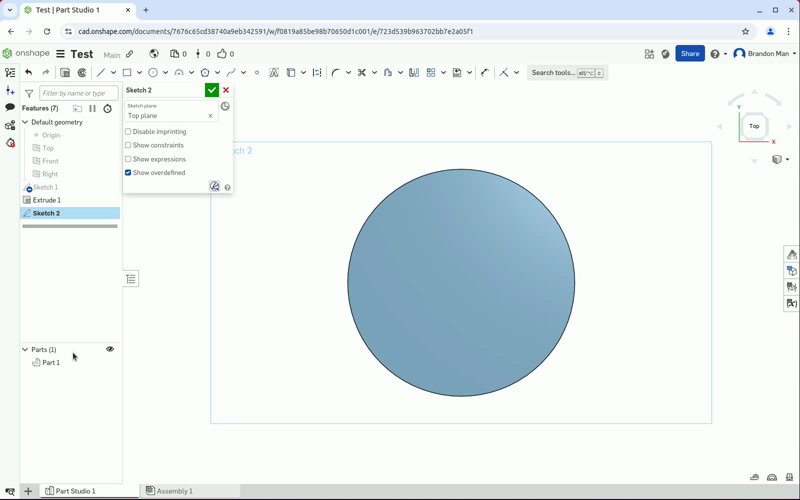
key(y)
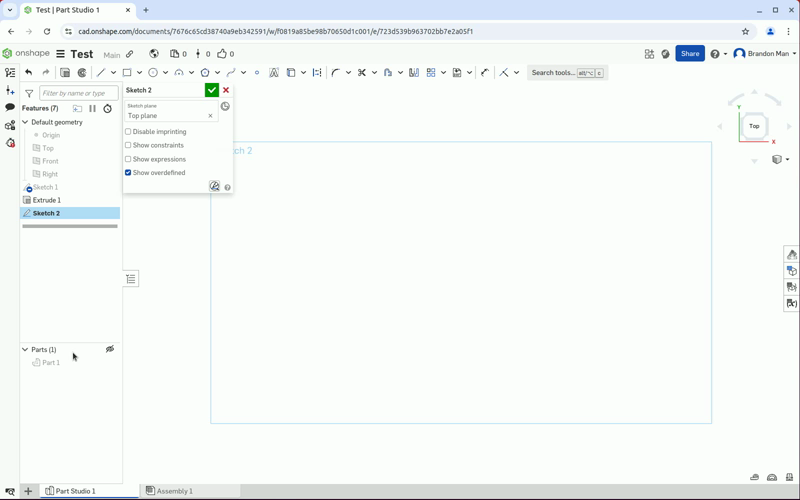
key(c)
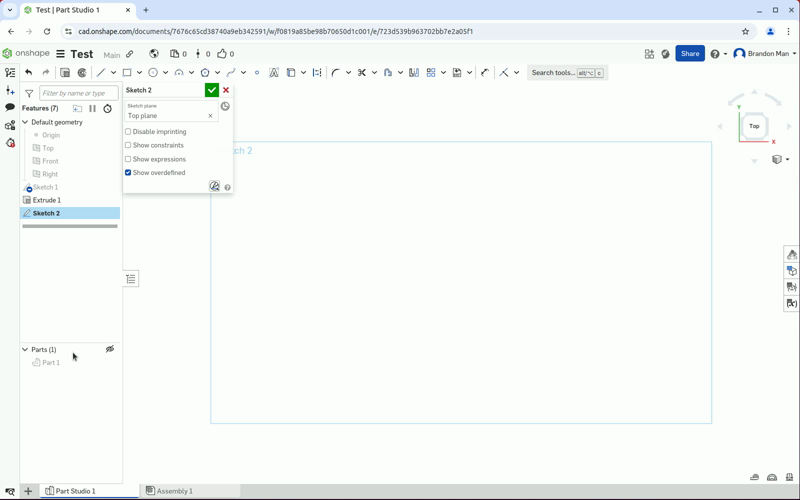
key_down(shift)
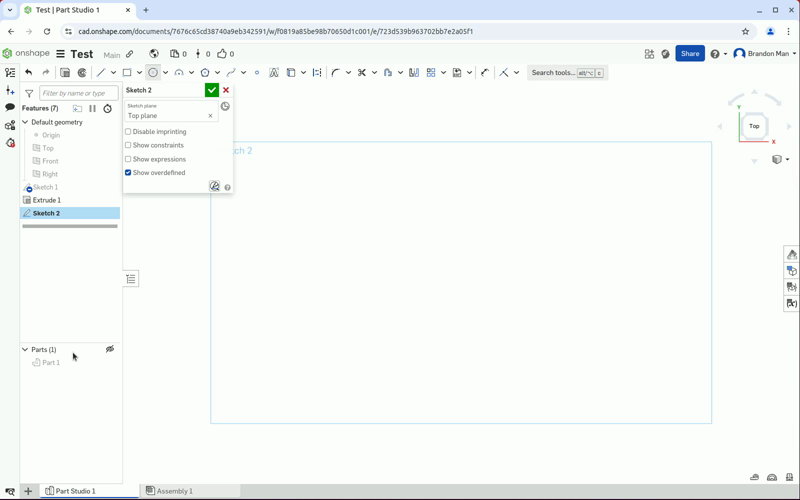
mouse_move(461, 282)
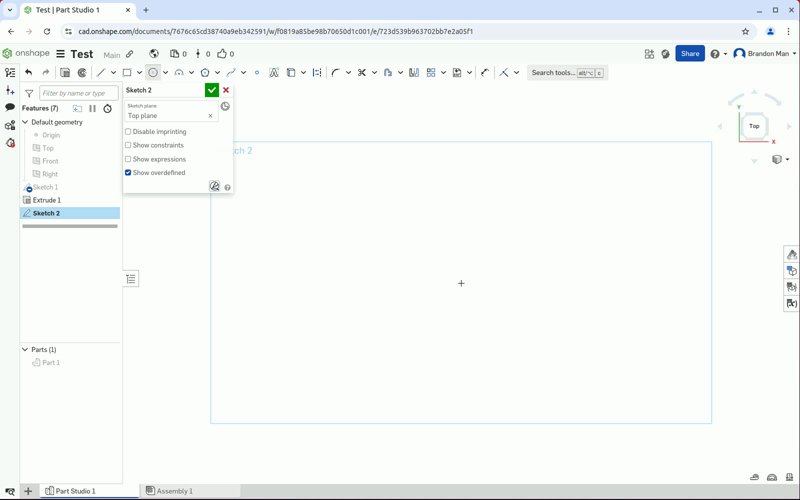
click(461, 282)
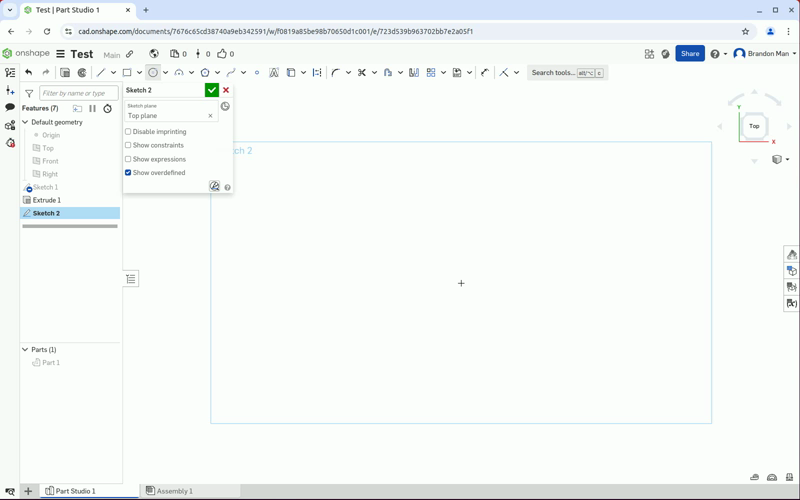
key_up(shift)
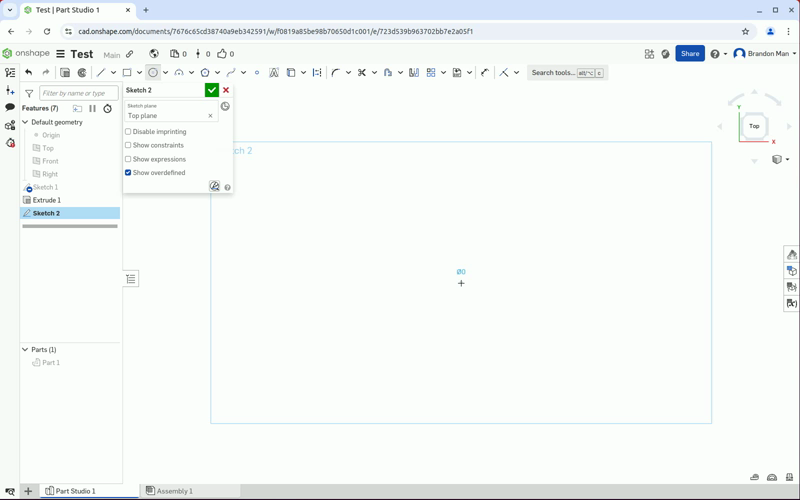
mouse_move(565, 282)
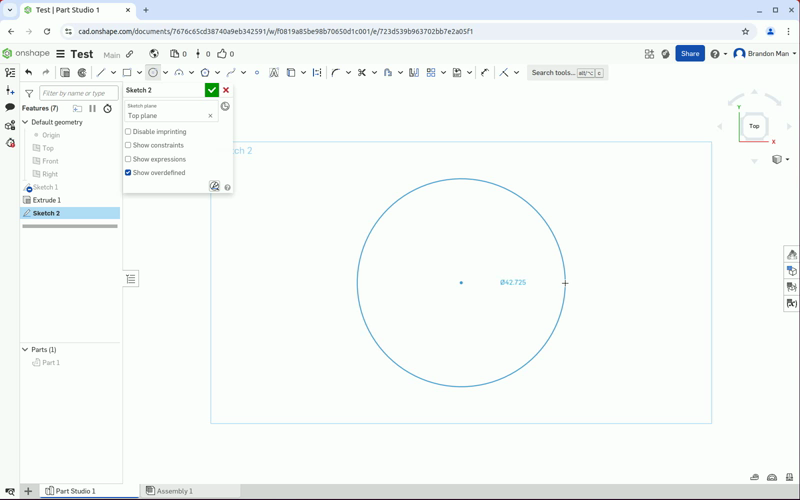
click(565, 282)
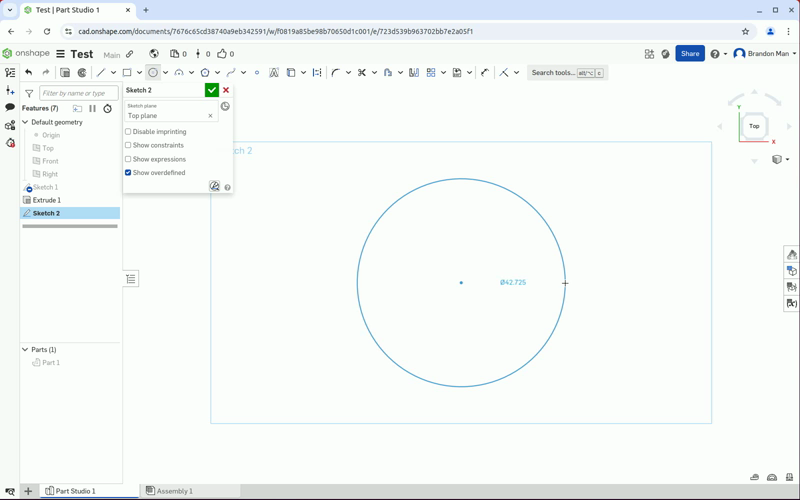
key(esc)
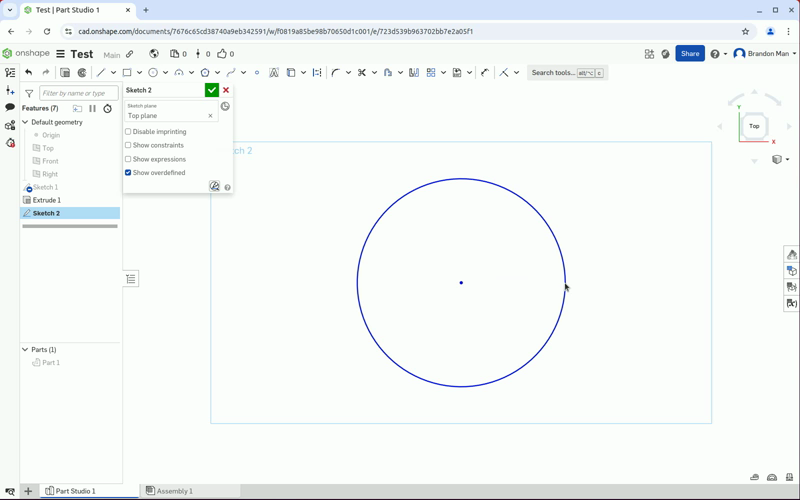
mouse_move(399, 251)
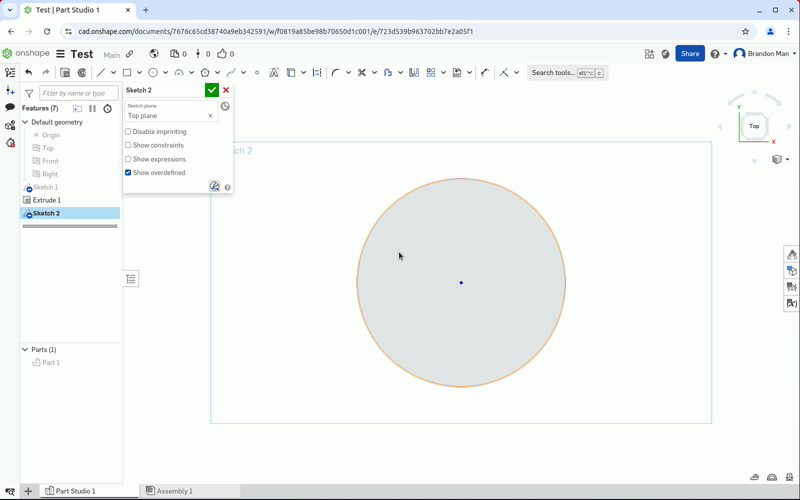
click(399, 251)
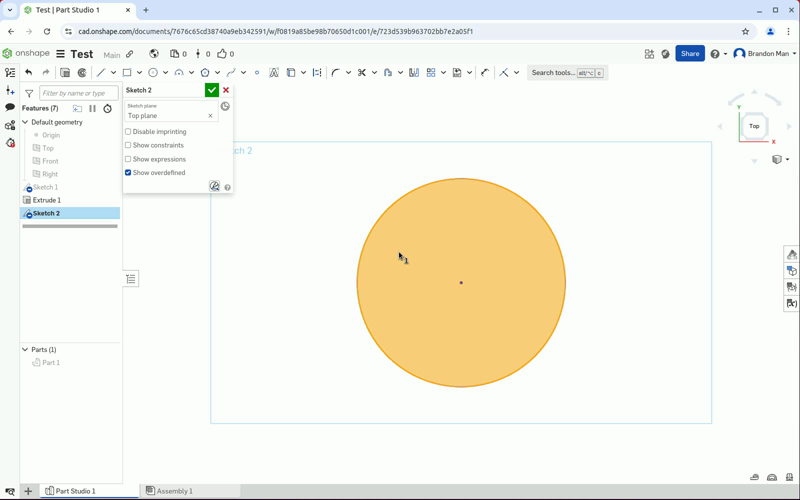
mouse_move(73, 352)
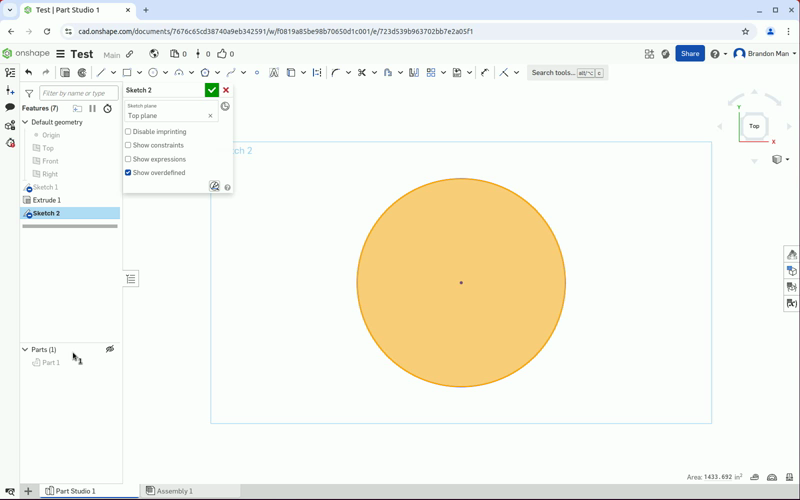
key(shift+y)
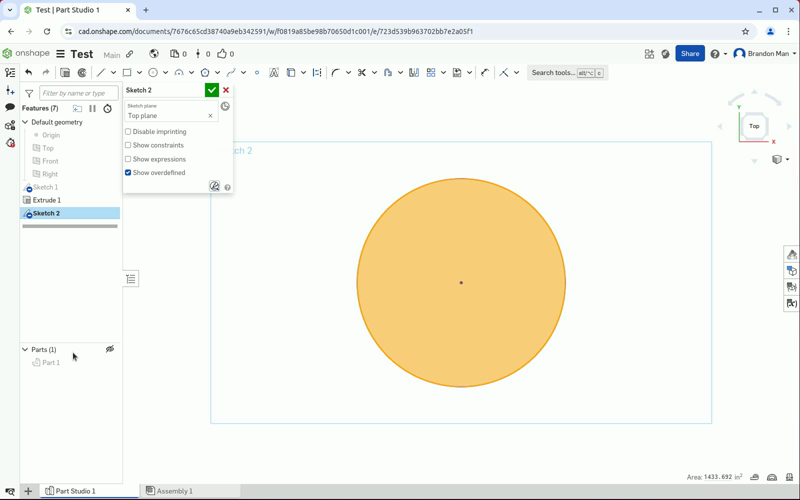
key(shift+e)
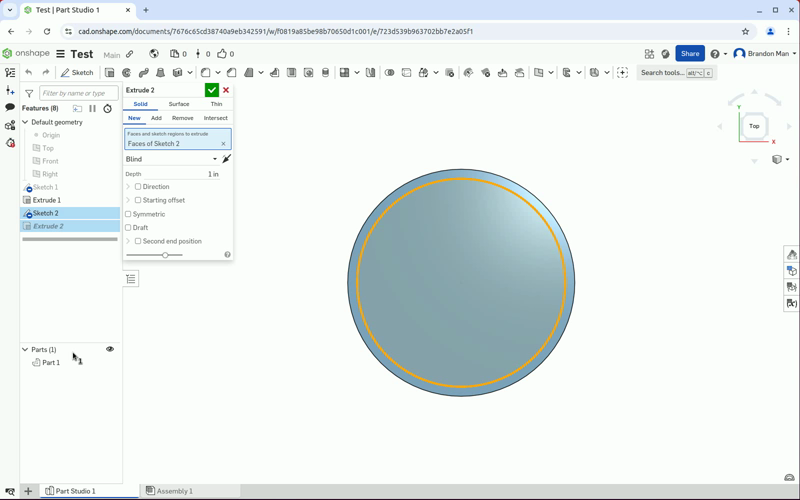
mouse_move(143, 106)
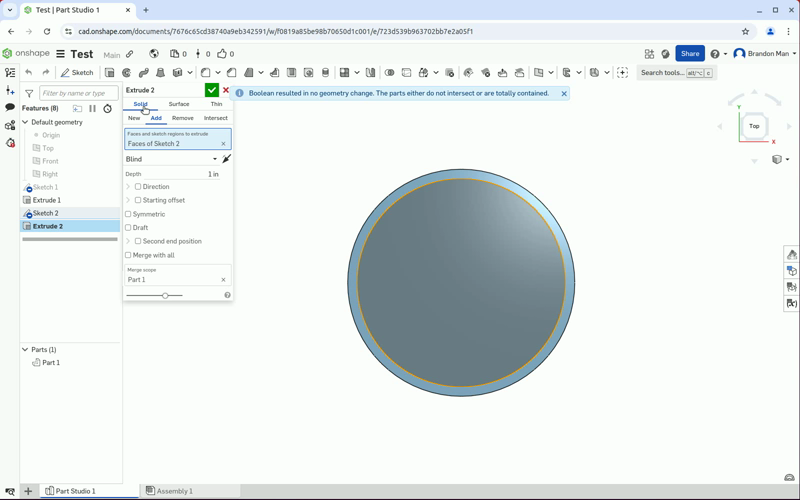
click(143, 106)
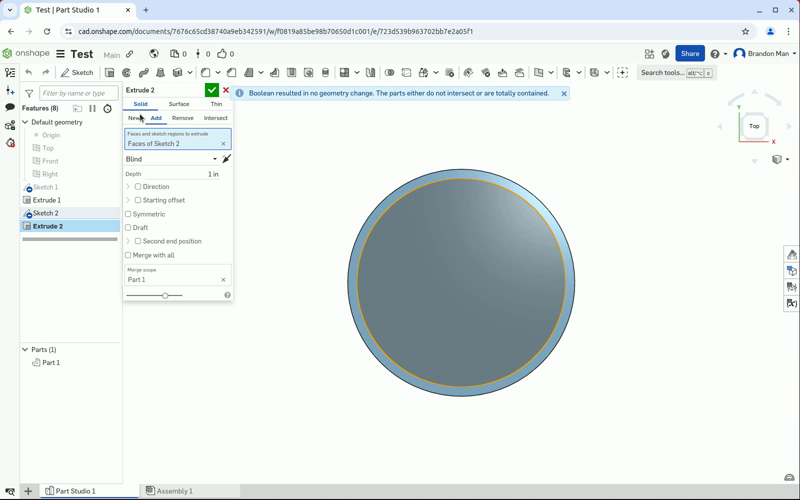
mouse_move(137, 120)
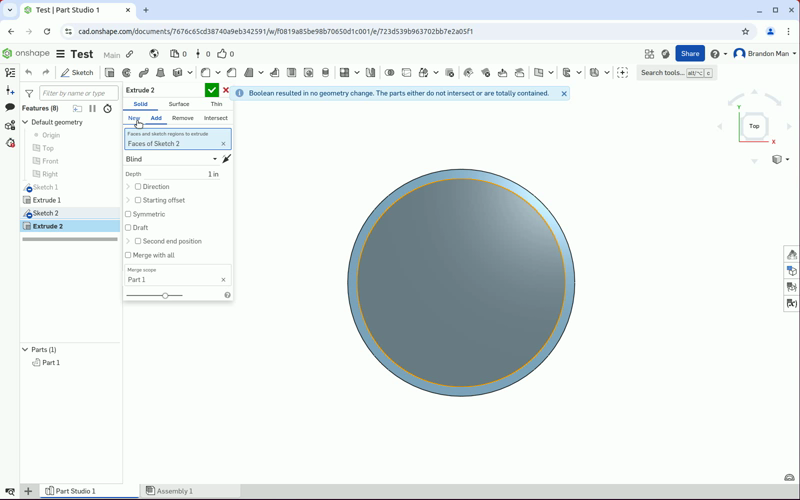
click(137, 120)
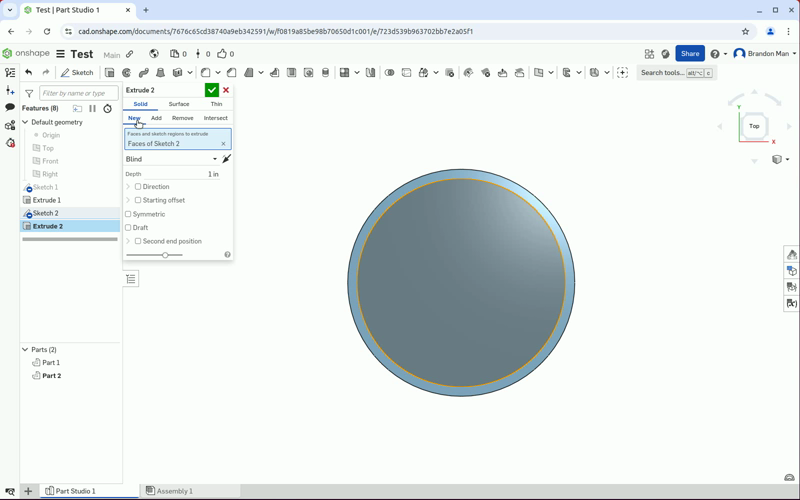
key(tab, 4)
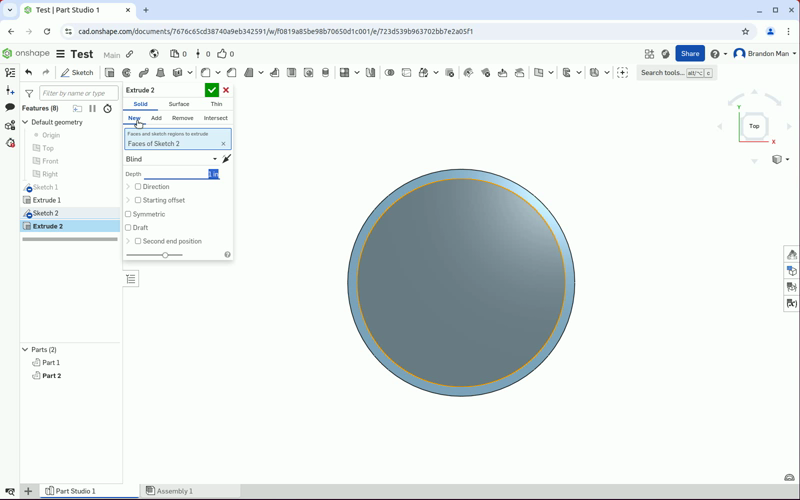
text(11.795)
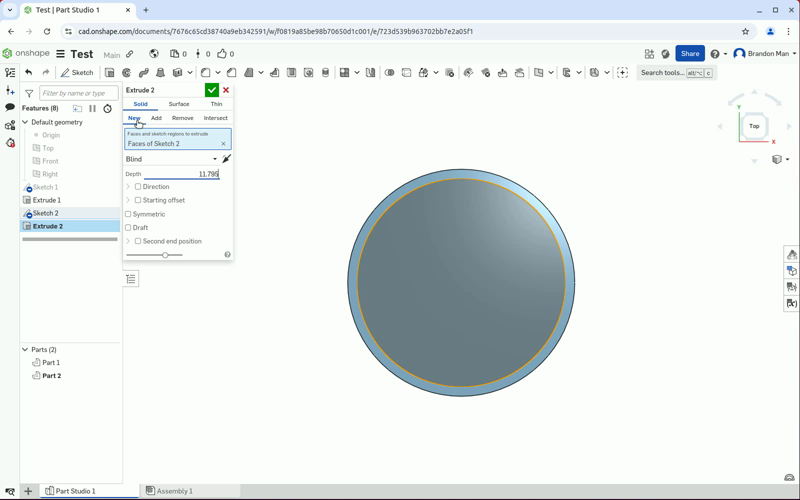
key(enter)
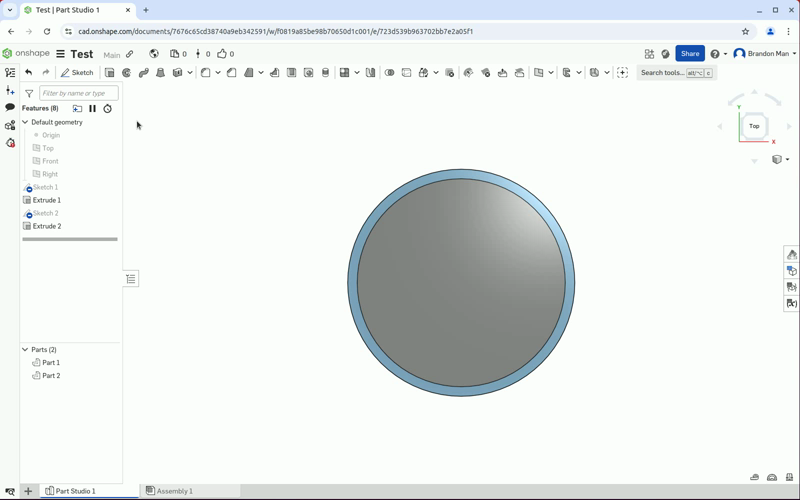
key(shift+h)
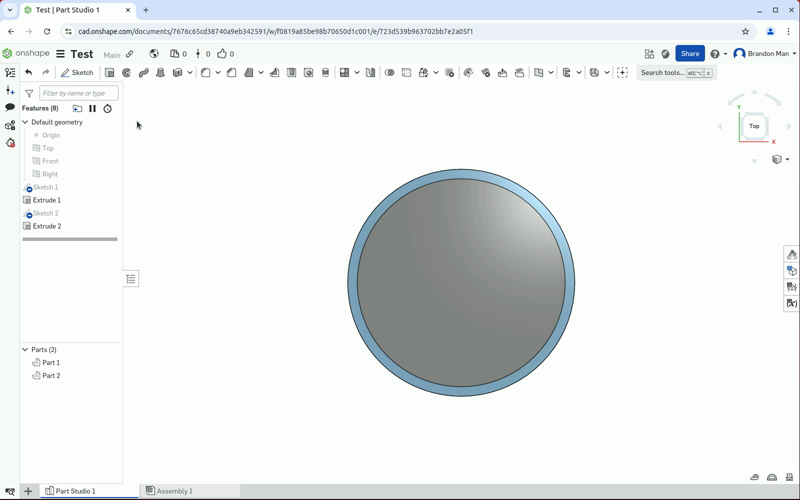
key(shift+h)
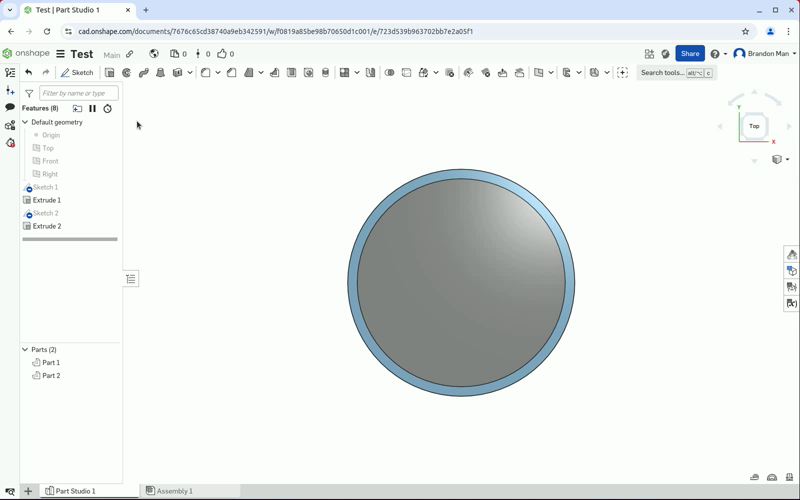
mouse_move(73, 189)
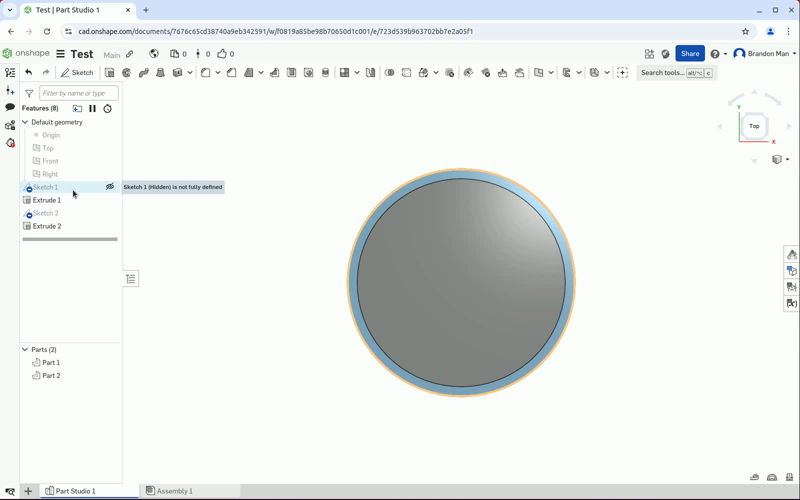
click(73, 189)
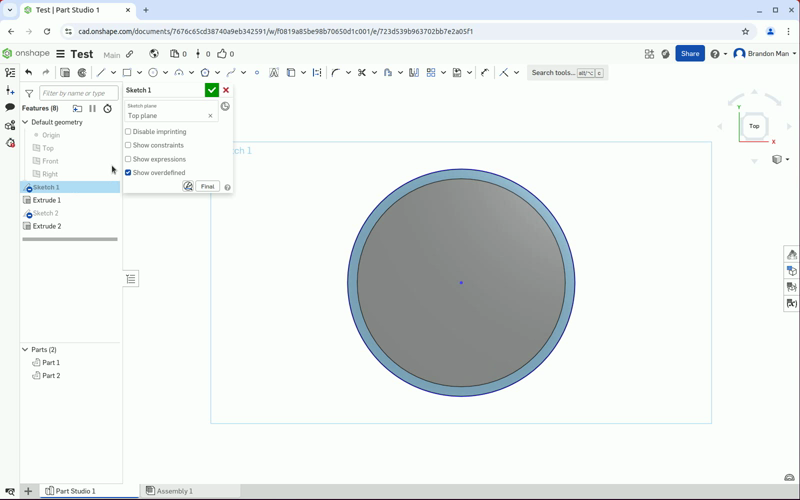
mouse_move(229, 92)
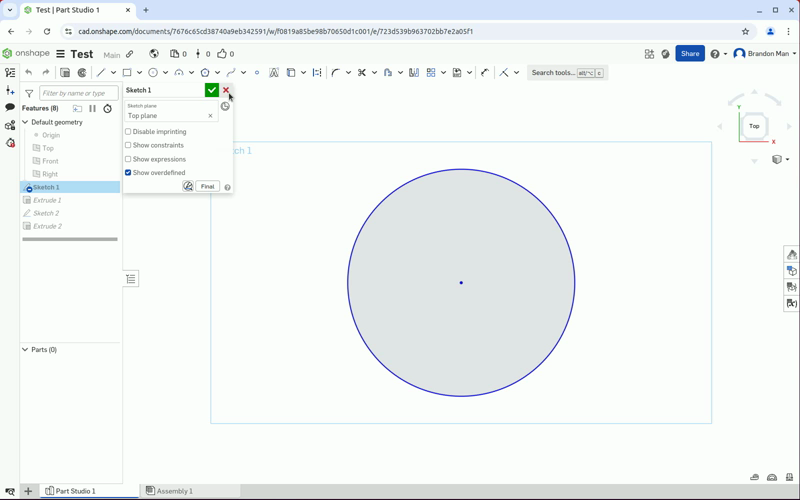
click(229, 92)
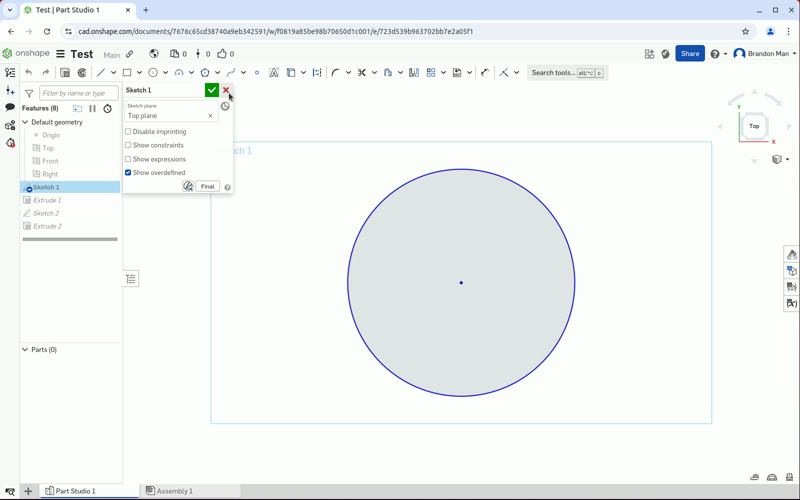
key(shift+s)
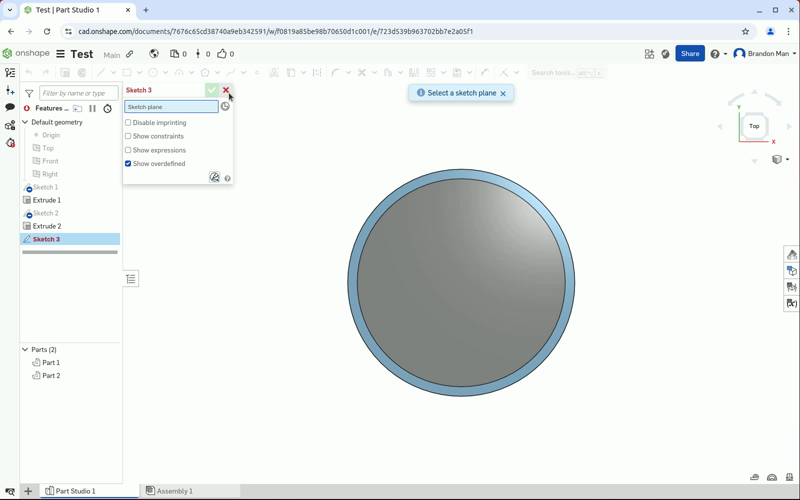
mouse_move(73, 150)
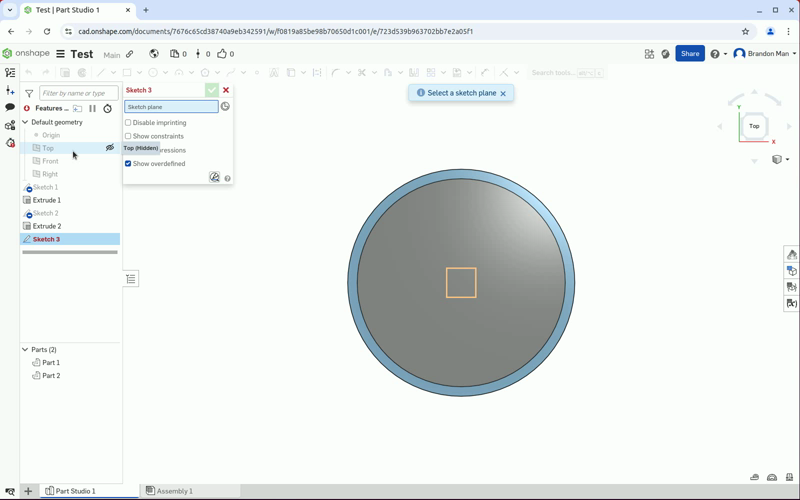
click(73, 150)
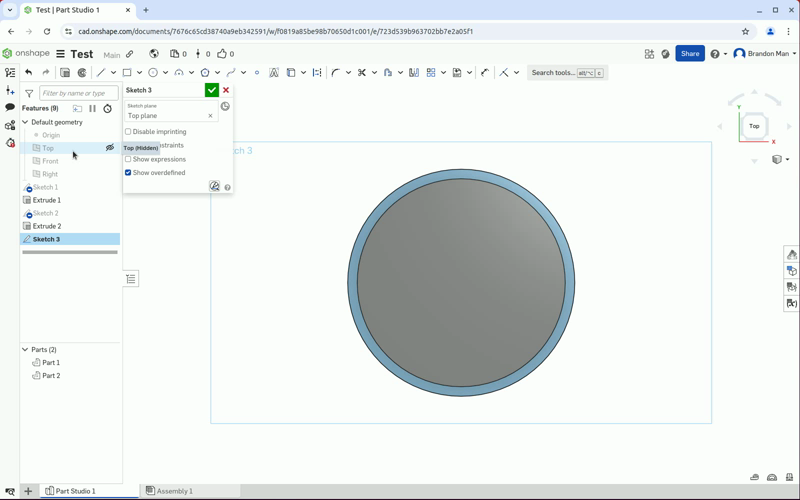
mouse_move(73, 352)
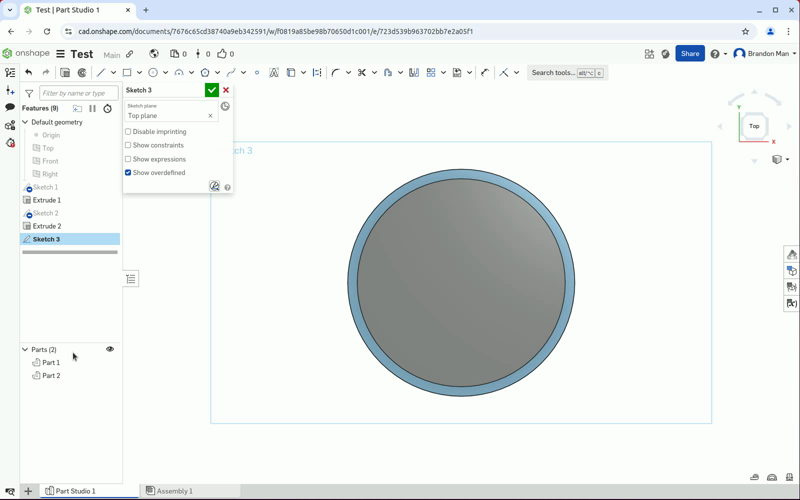
key(y)
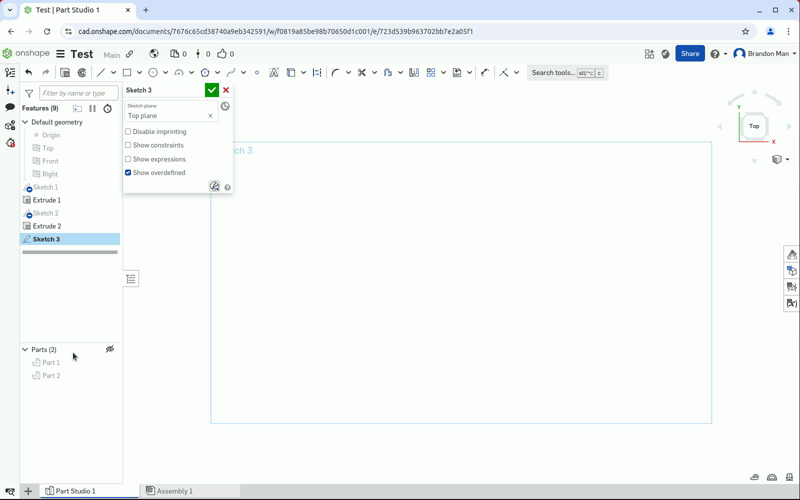
key(l)
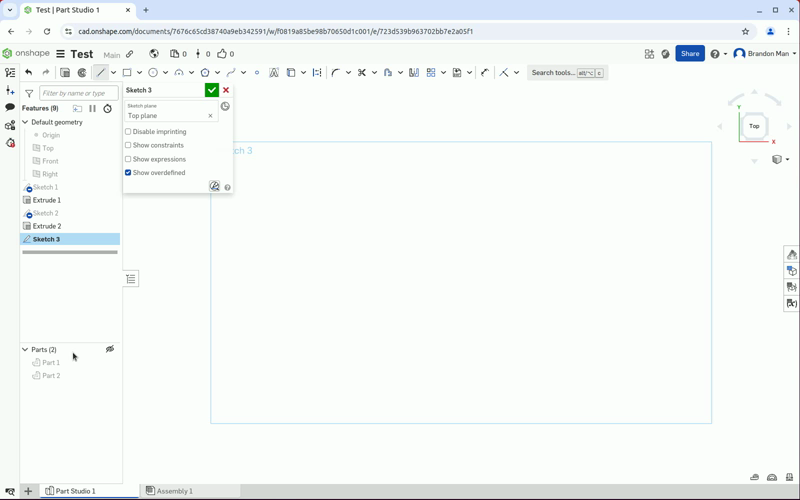
key_down(shift)
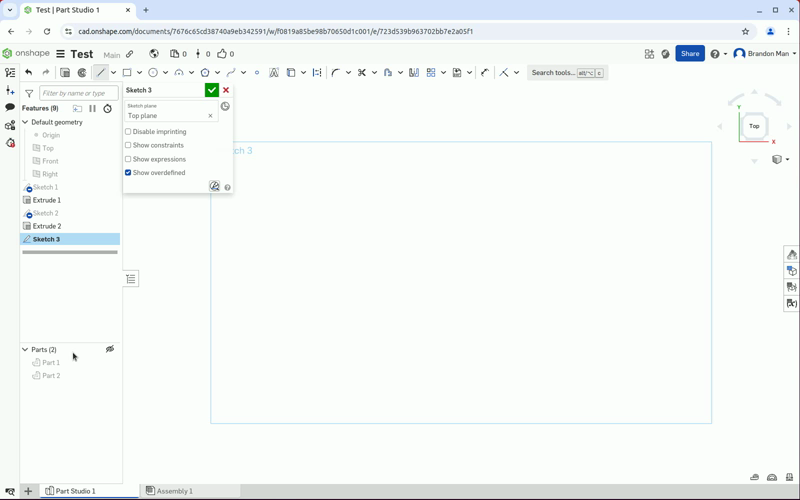
mouse_move(409, 270)
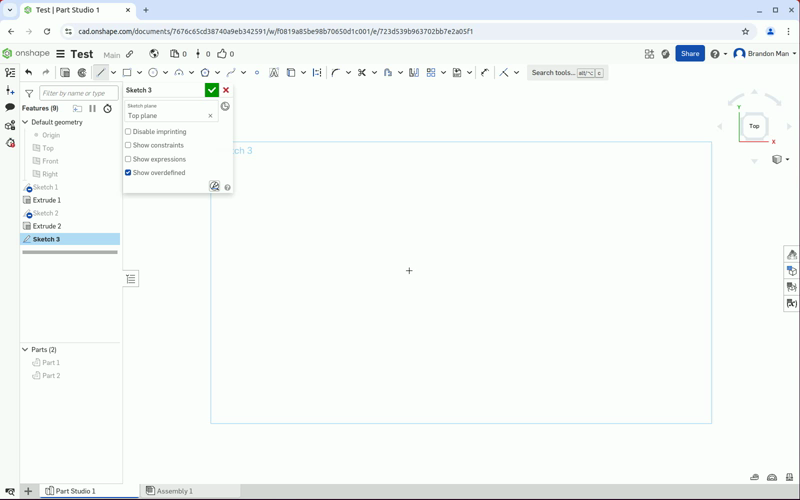
click(409, 270)
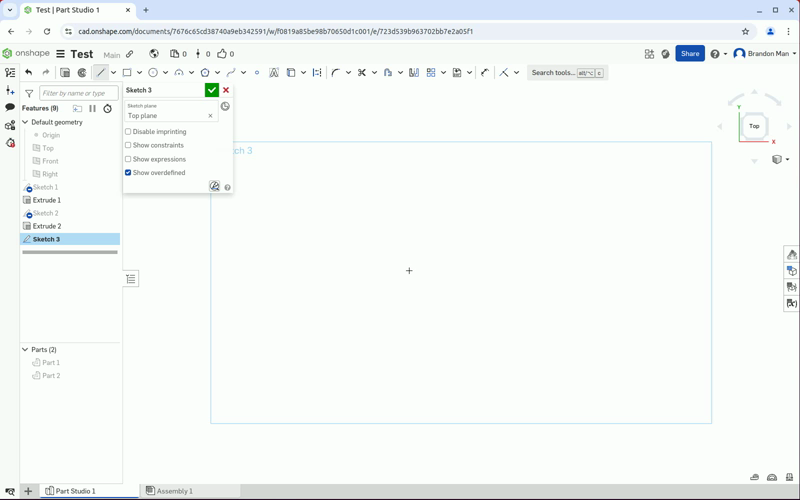
key_up(shift)
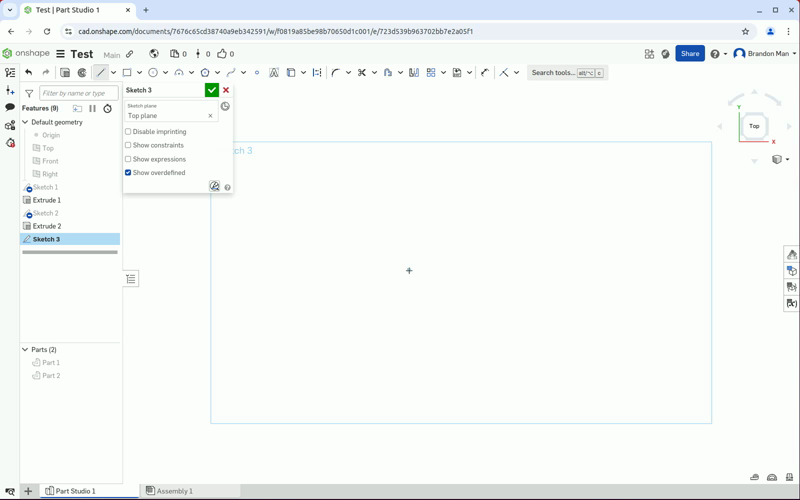
key_down(shift)
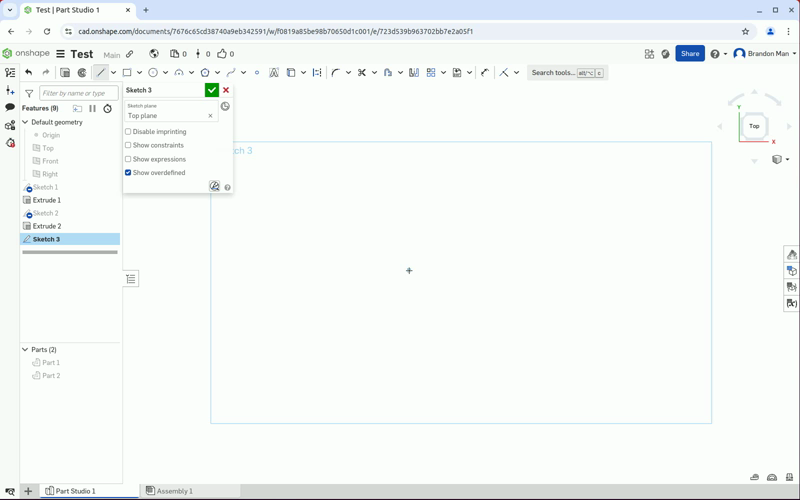
mouse_move(439, 270)
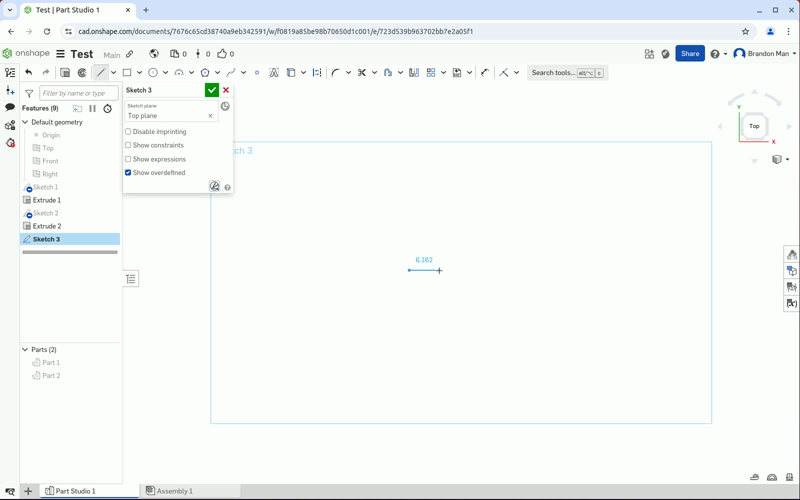
mouse_move(423, 321)
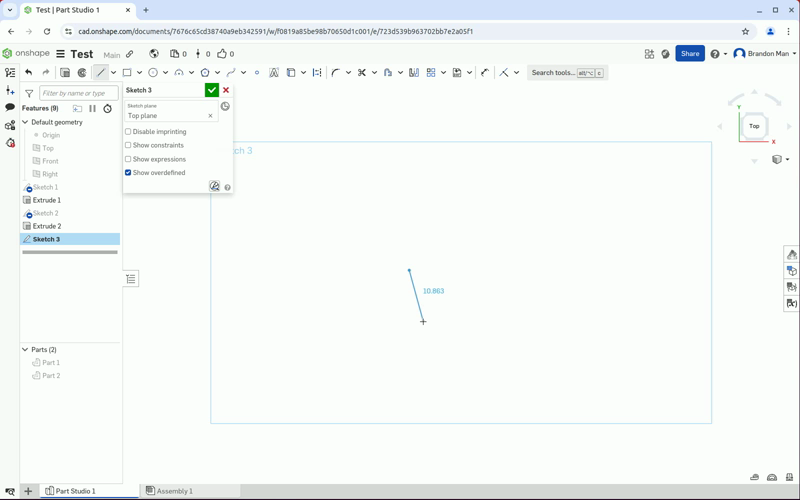
click(423, 321)
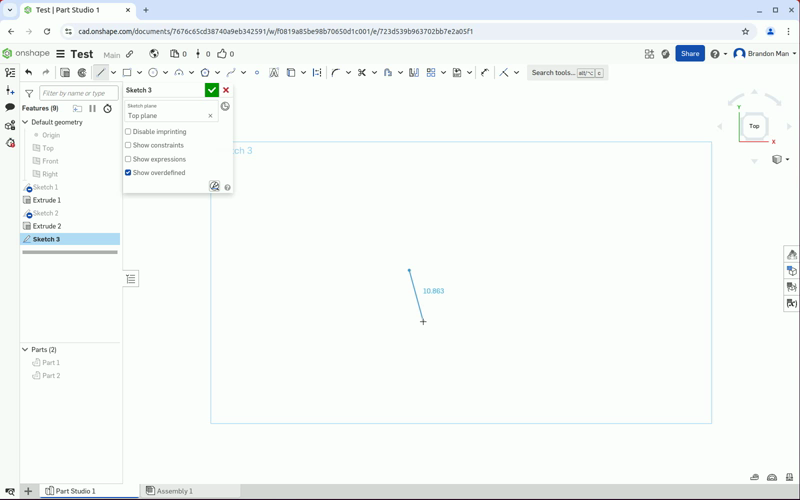
key_up(shift)
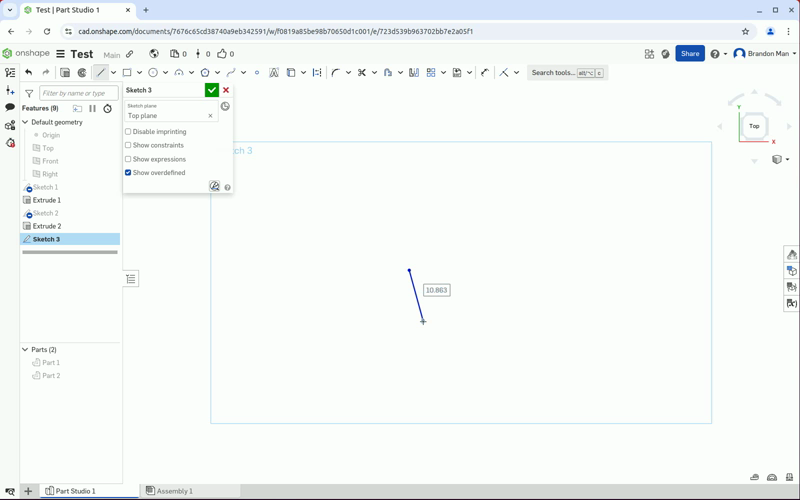
key_down(shift)
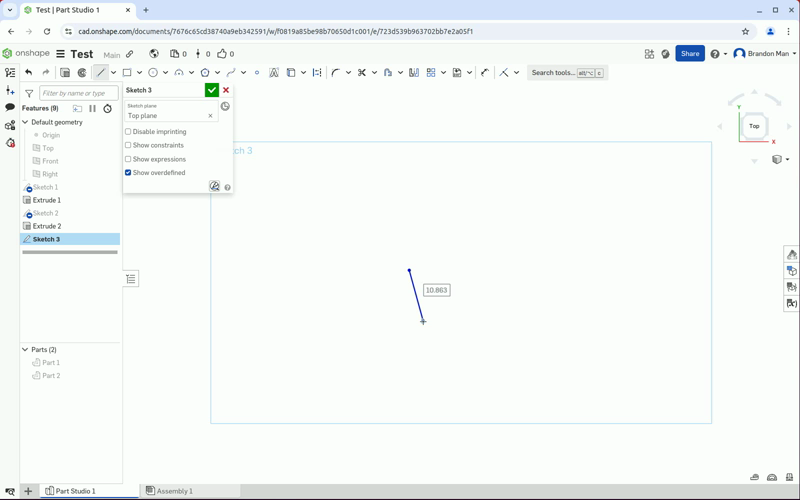
mouse_move(453, 321)
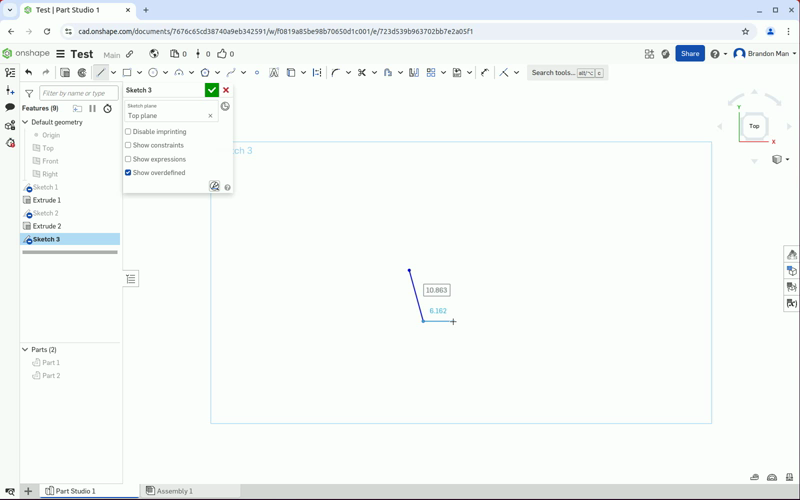
mouse_move(475, 334)
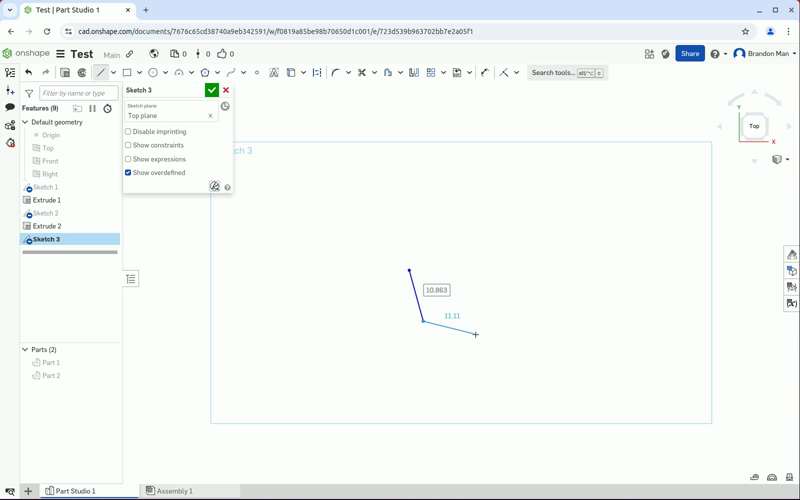
click(475, 334)
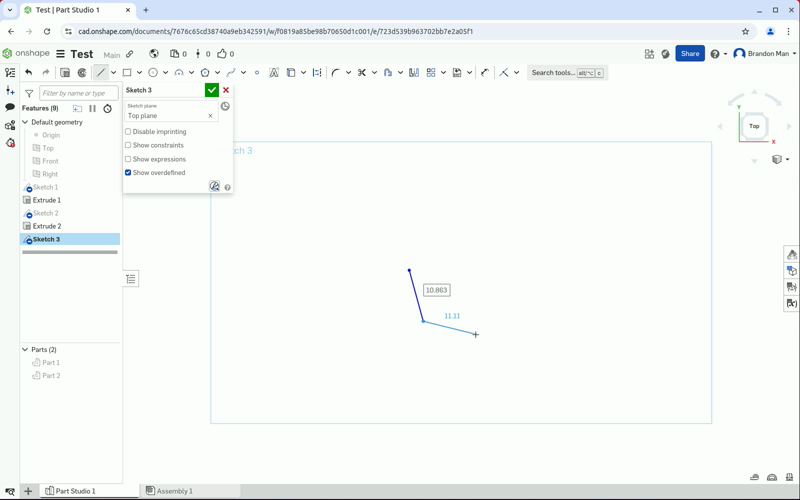
key_up(shift)
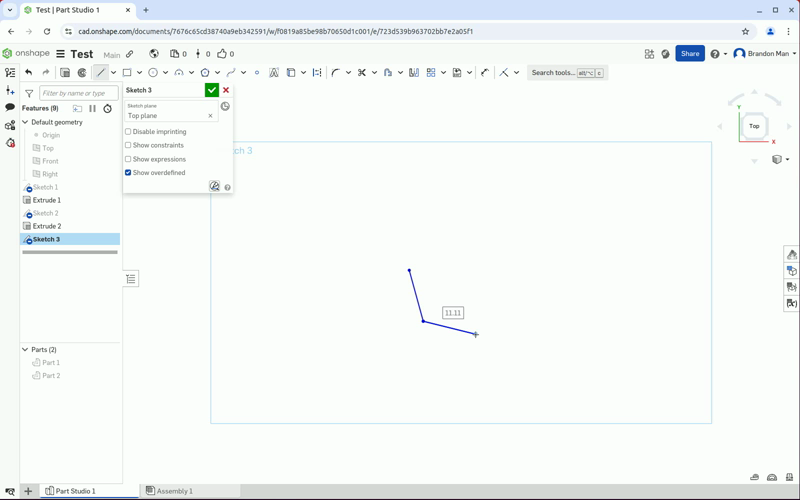
key_down(shift)
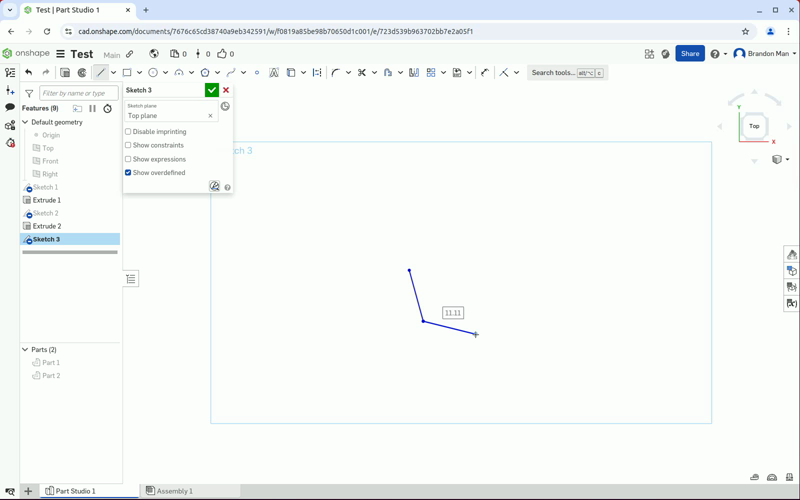
mouse_move(505, 334)
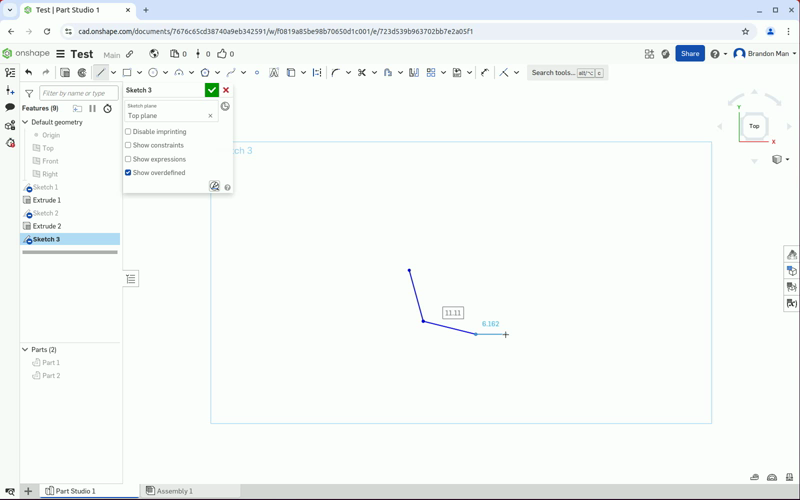
mouse_move(512, 296)
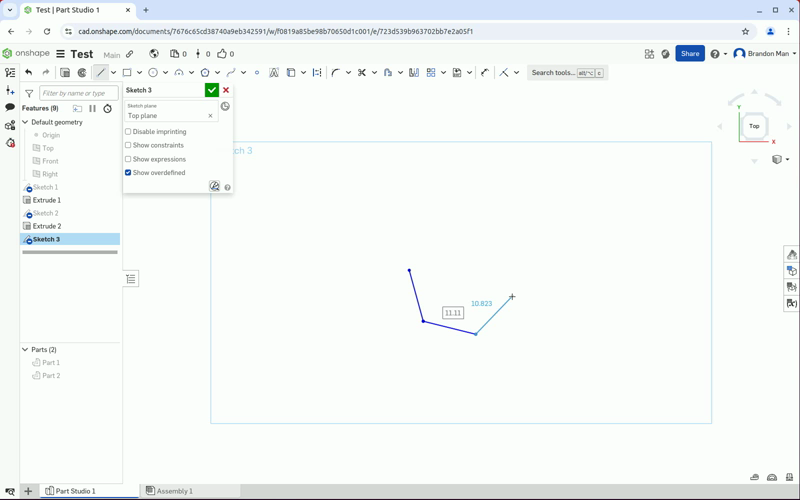
click(512, 296)
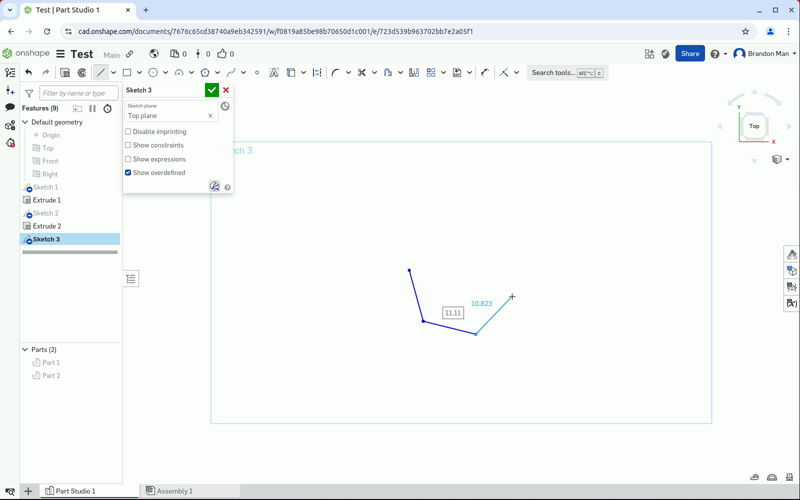
key_up(shift)
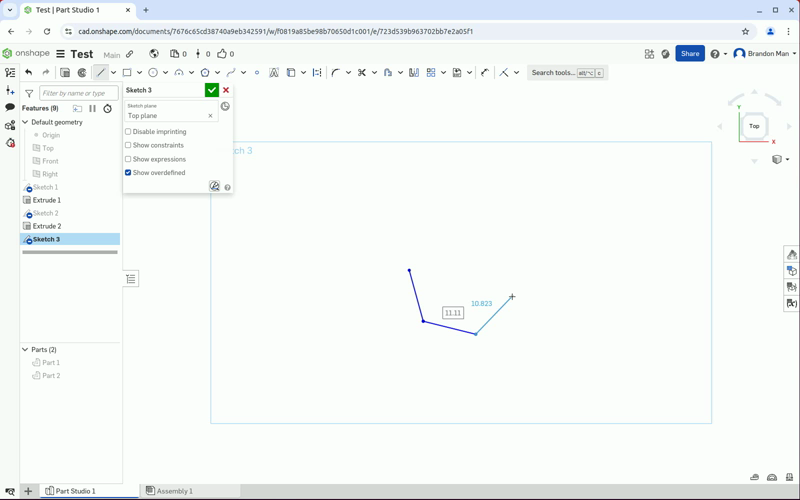
key_down(shift)
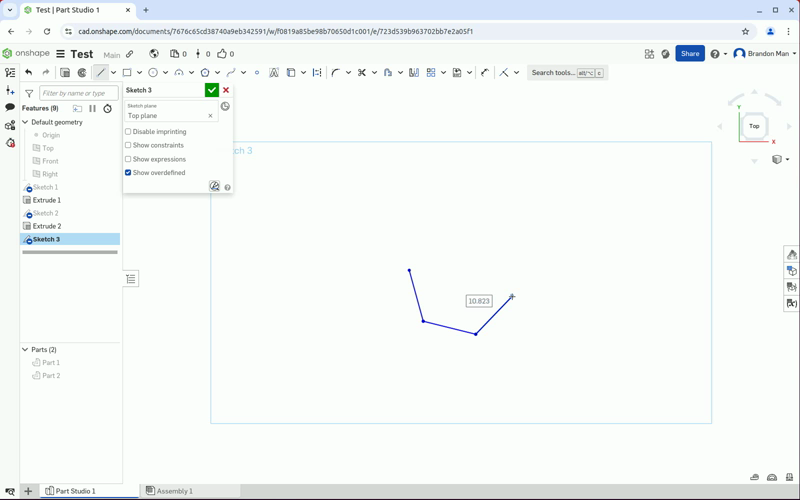
mouse_move(542, 296)
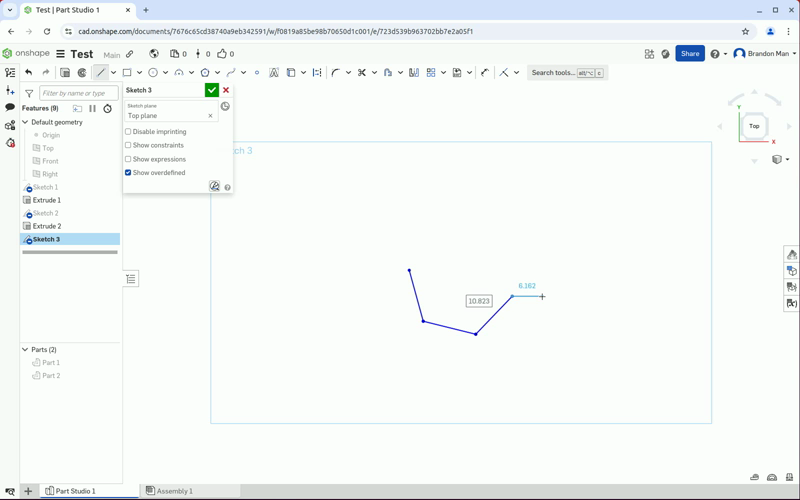
mouse_move(498, 245)
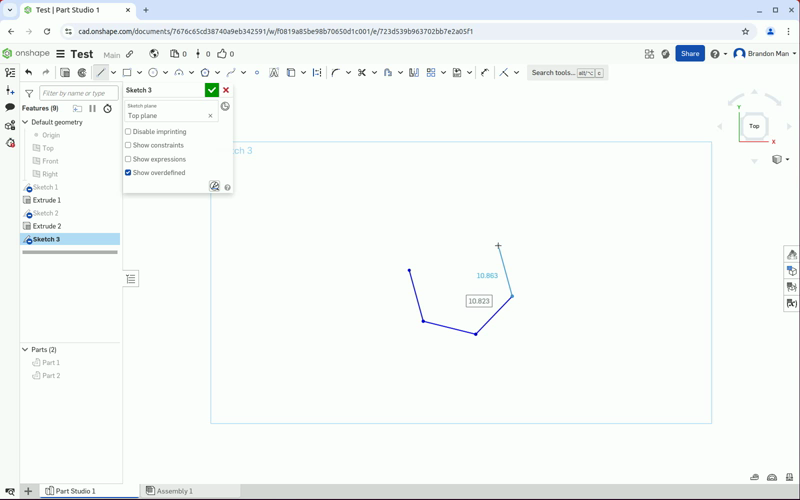
click(498, 245)
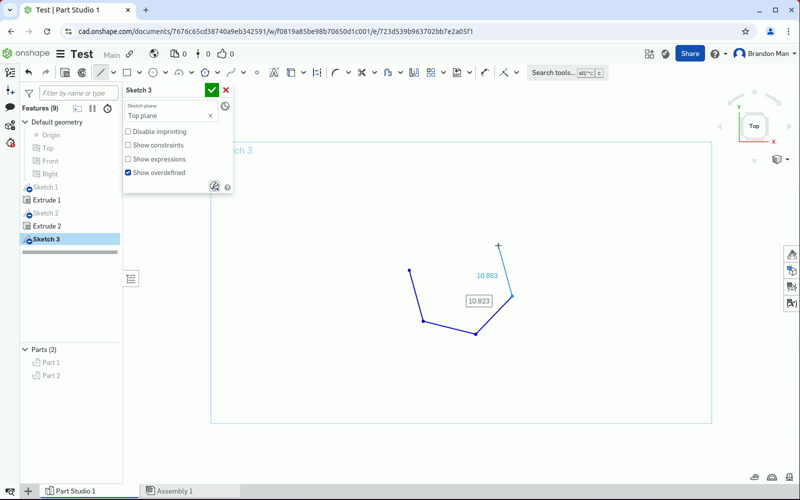
key_up(shift)
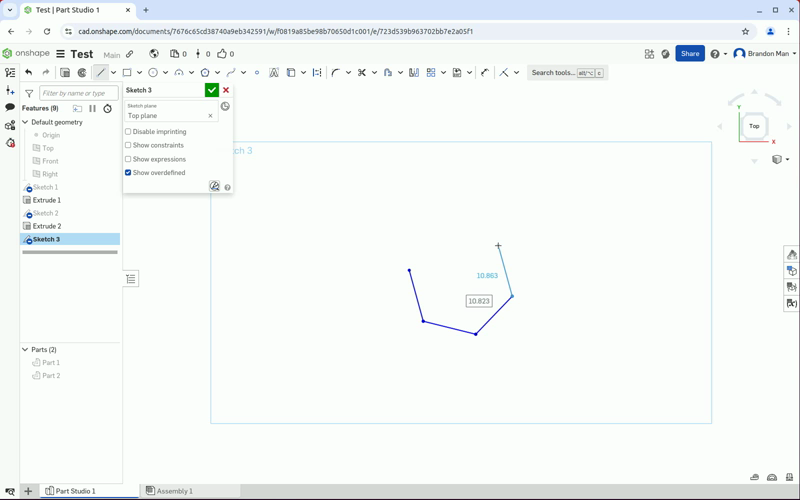
key_down(shift)
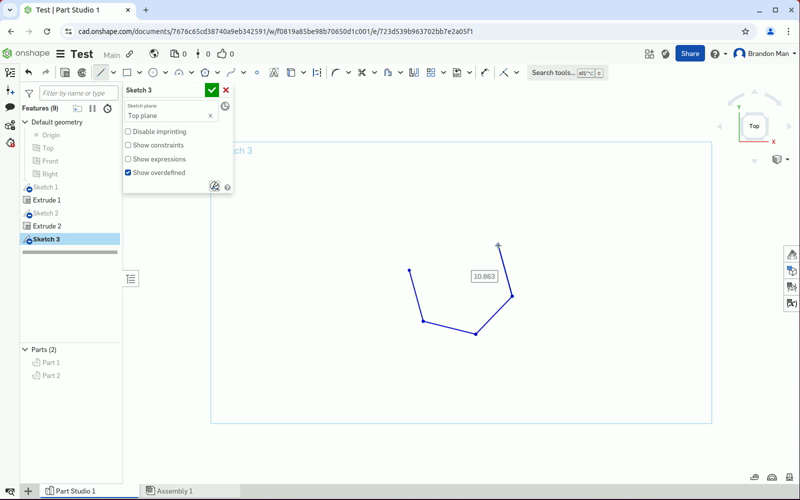
mouse_move(528, 245)
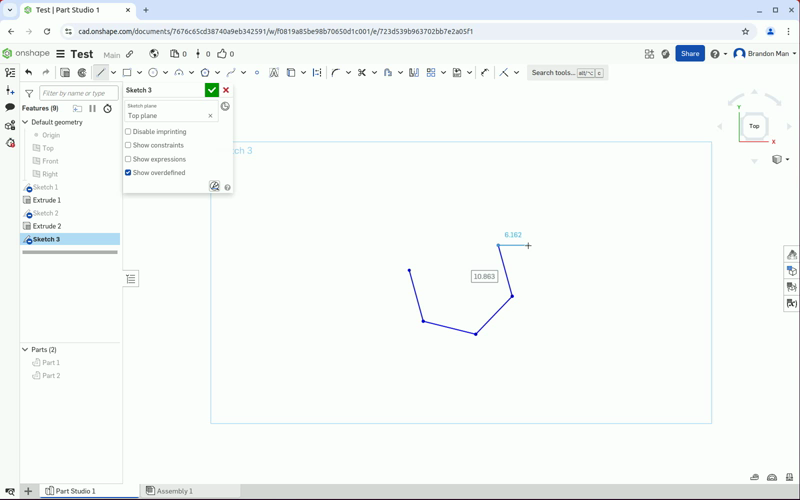
mouse_move(446, 231)
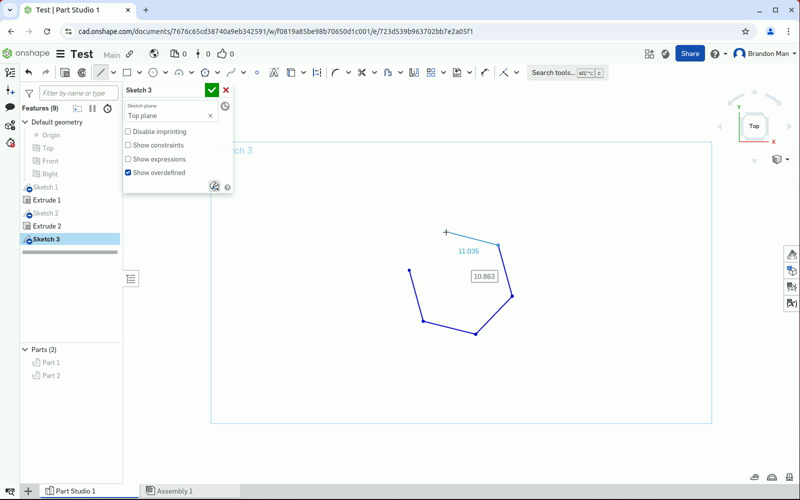
click(446, 231)
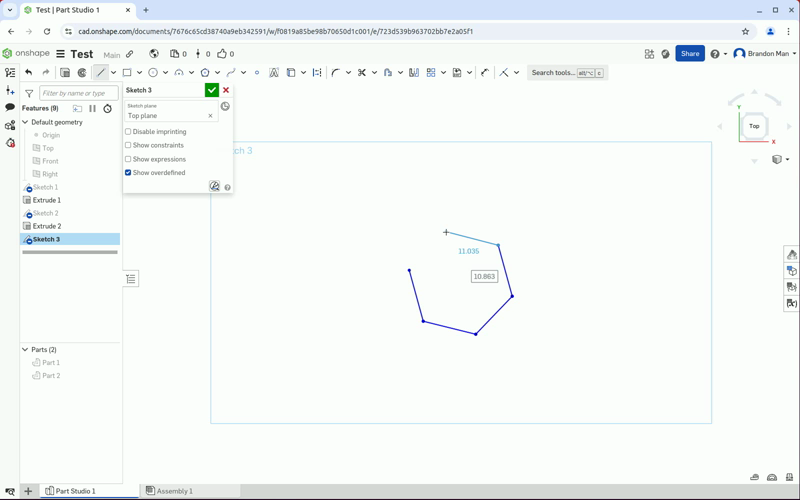
key_up(shift)
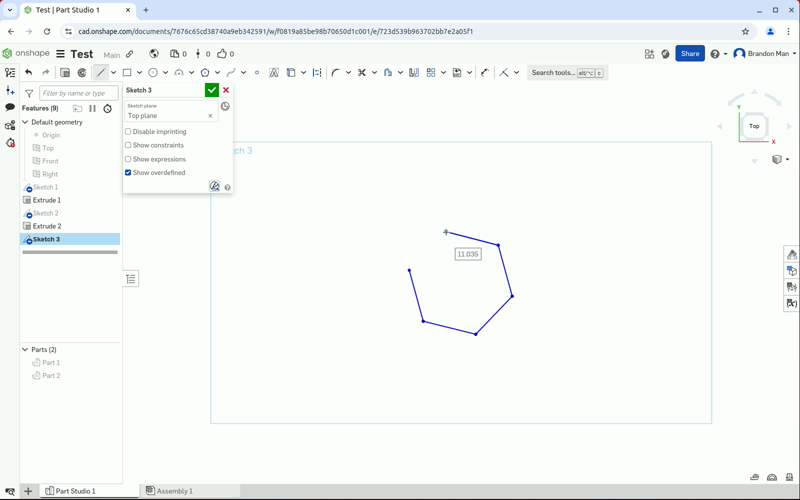
mouse_move(476, 231)
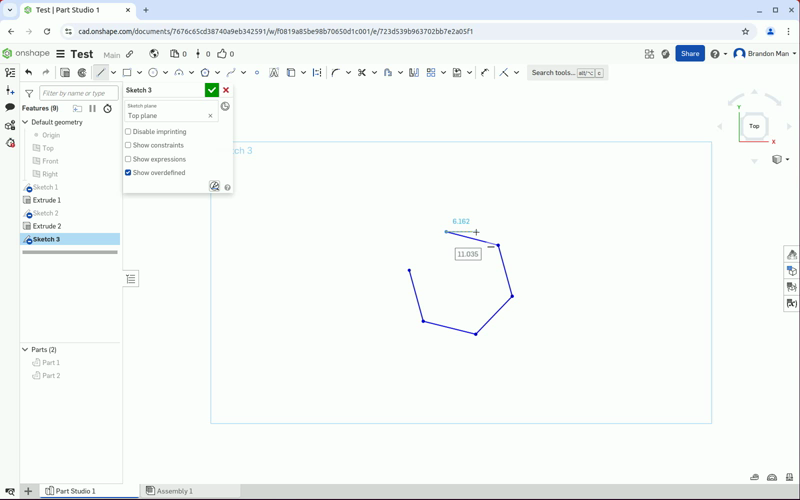
key_down(shift)
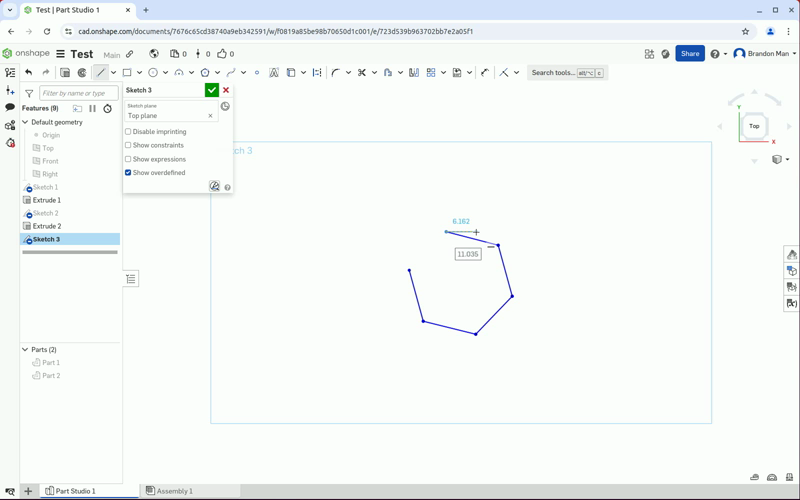
mouse_move(409, 270)
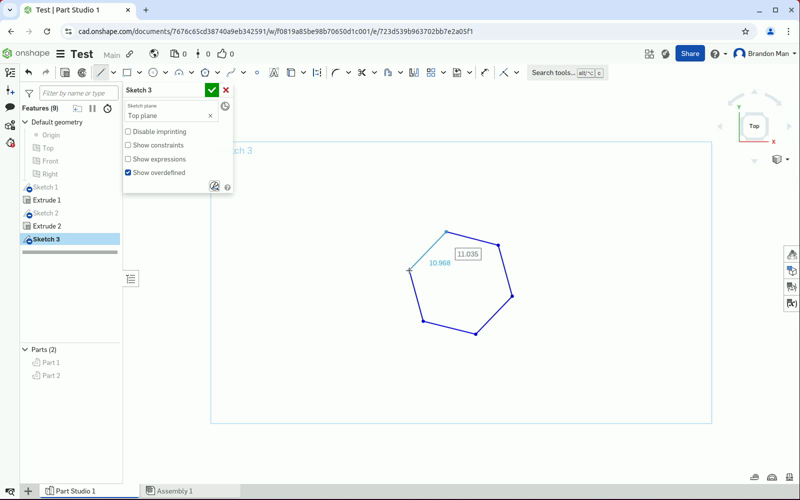
key_up(shift)
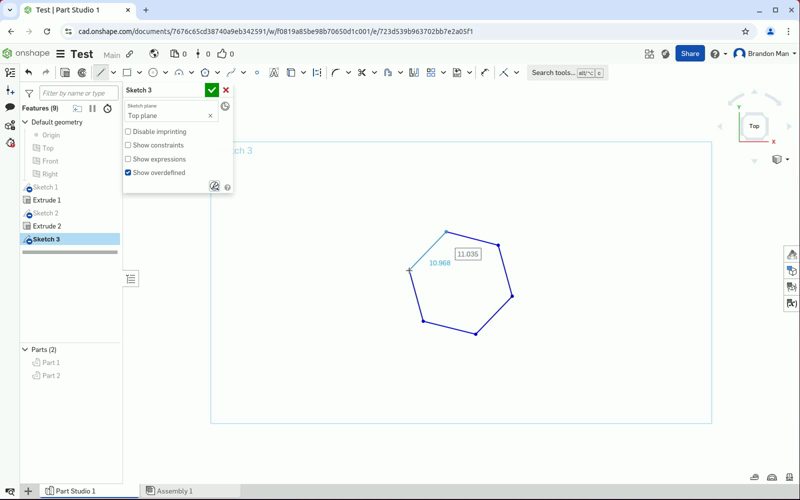
click(409, 270)
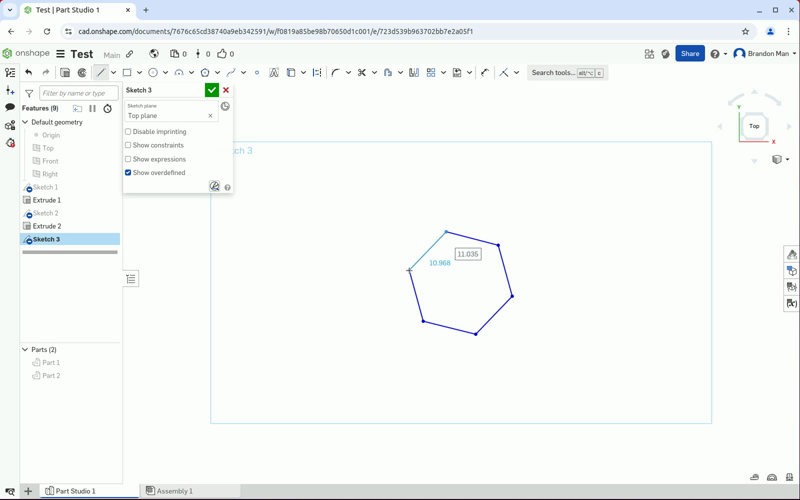
key(esc)
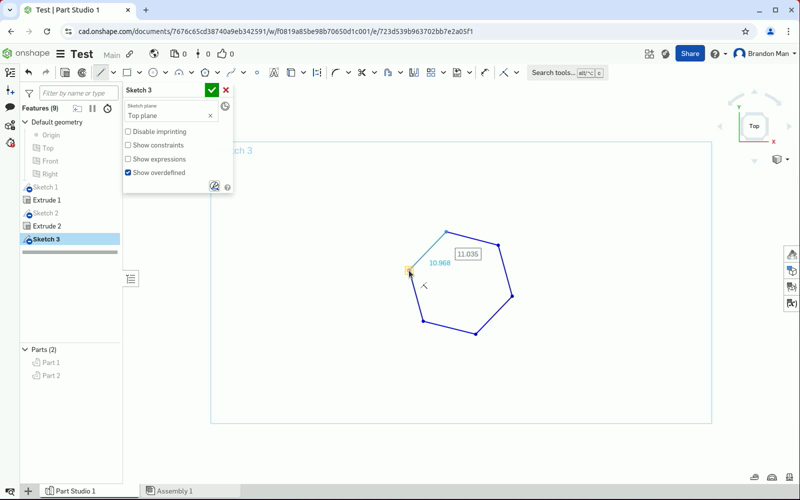
mouse_move(447, 259)
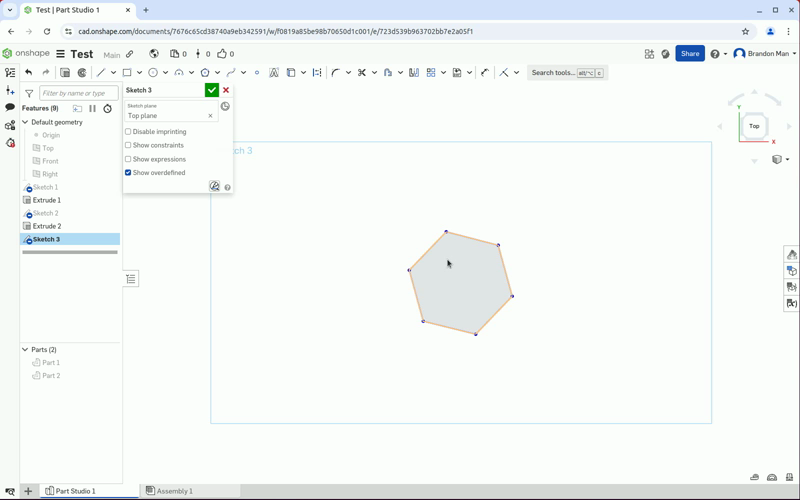
click(447, 259)
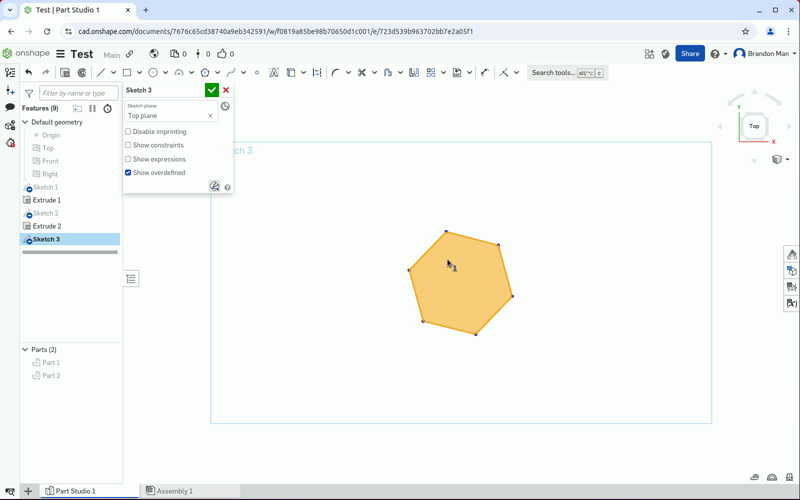
mouse_move(73, 352)
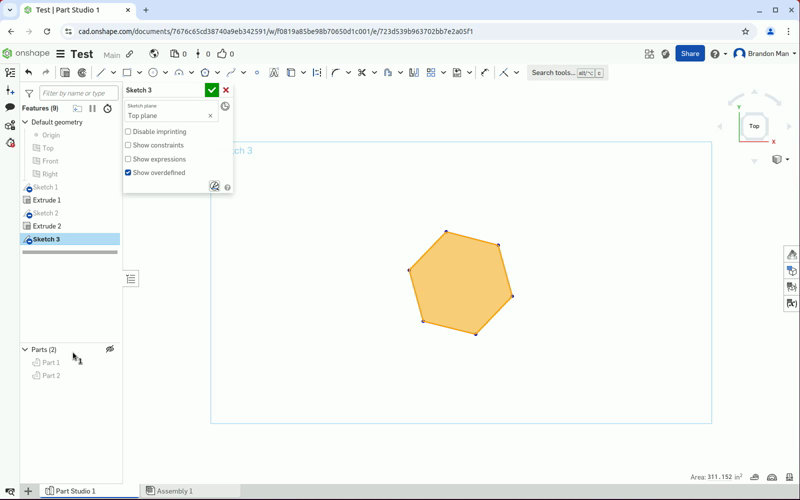
key(shift+y)
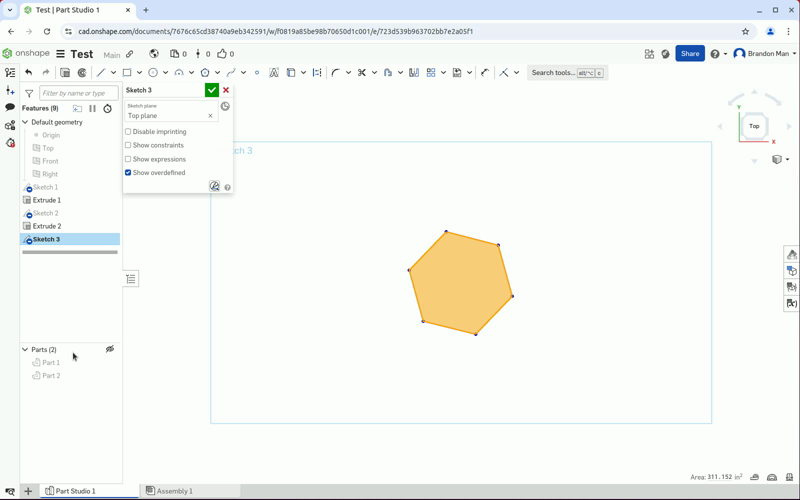
key(shift+e)
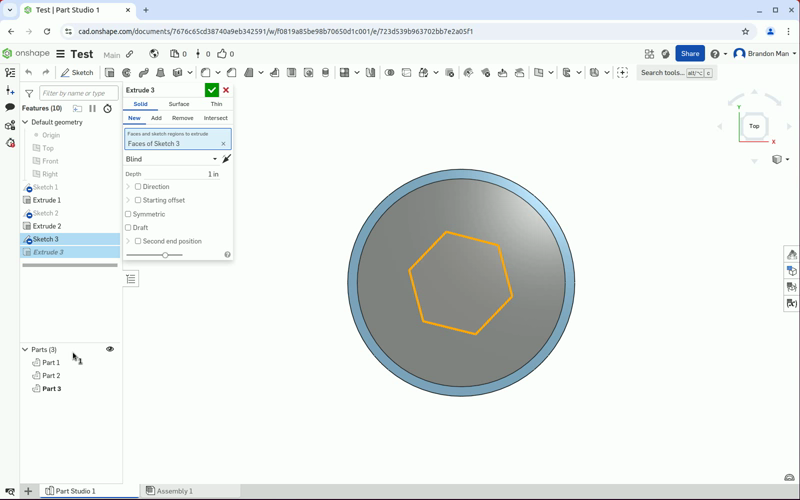
mouse_move(143, 106)
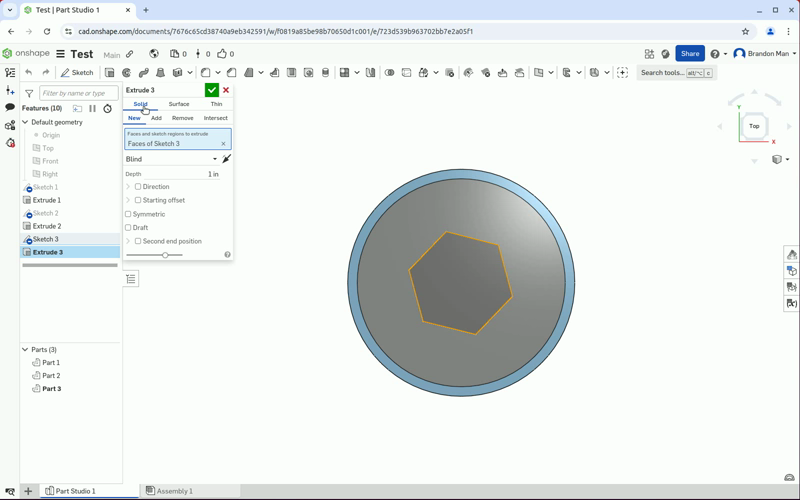
click(143, 106)
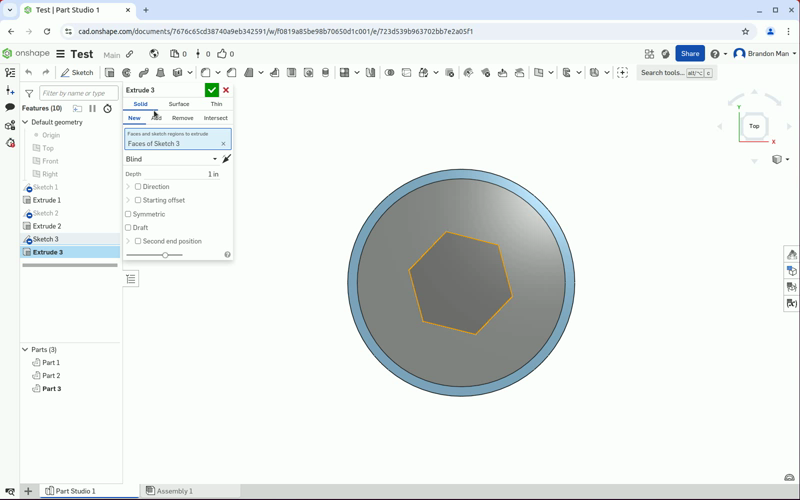
mouse_move(186, 120)
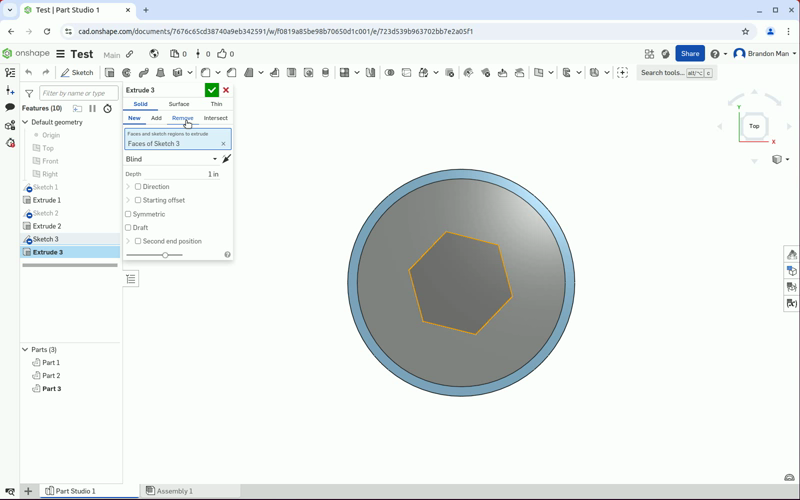
click(186, 120)
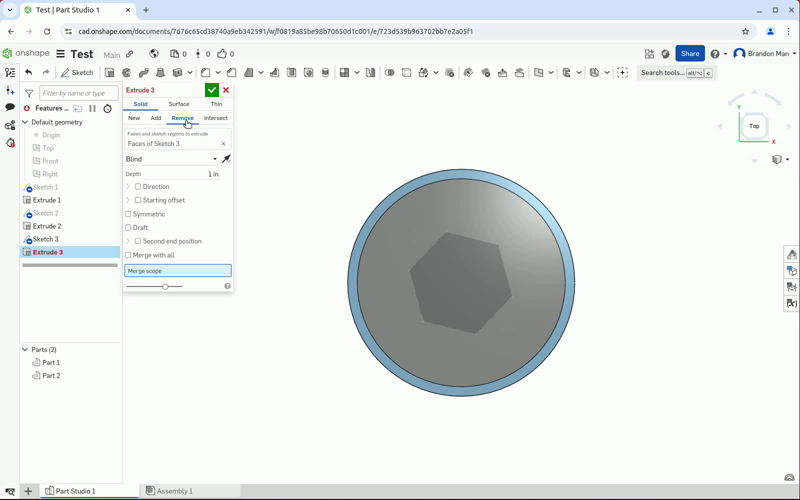
key(tab, 4)
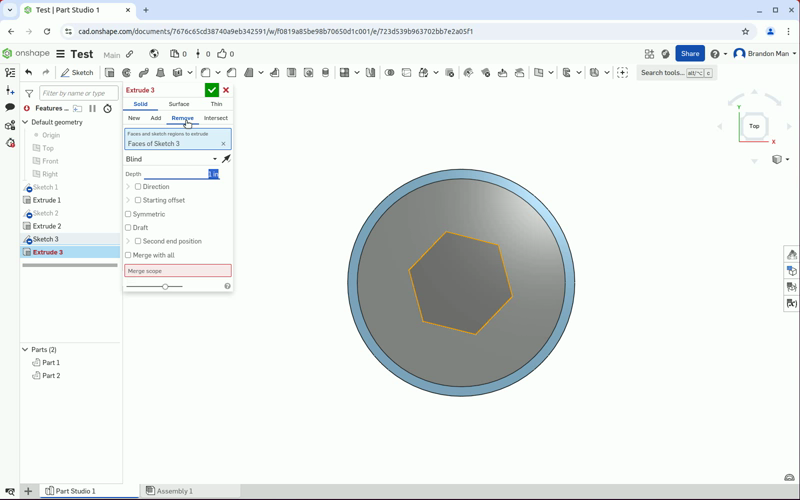
text(-30.57)
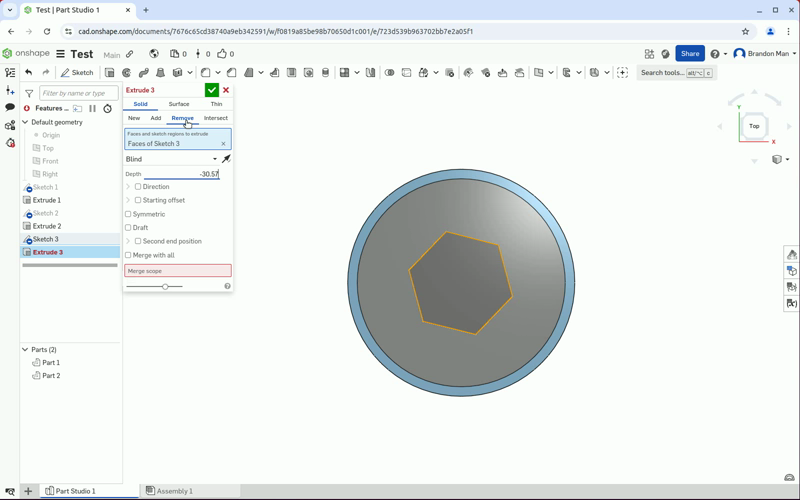
key(tab, 6)
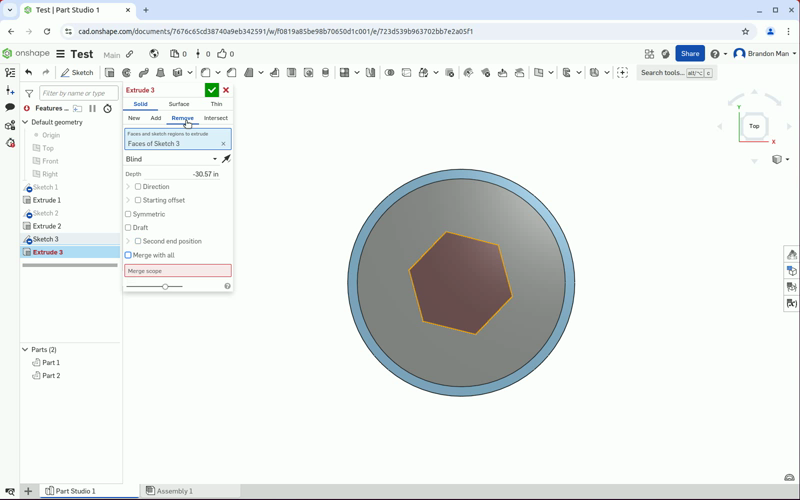
key(space)
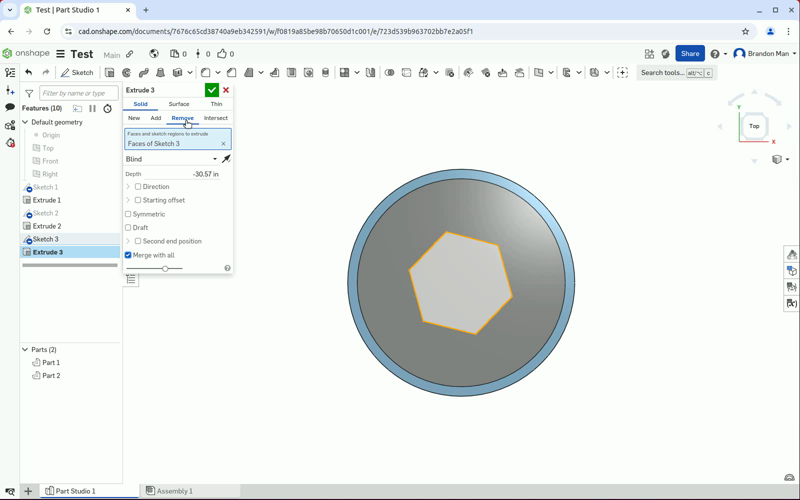
key(enter)
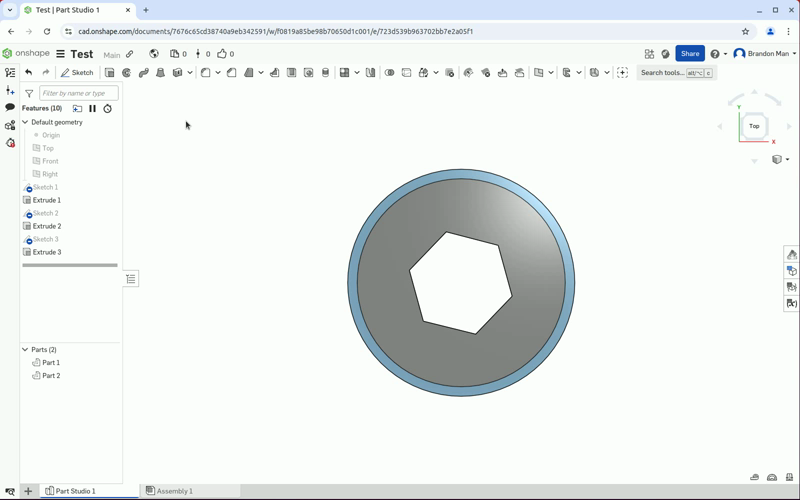
key(shift+h)
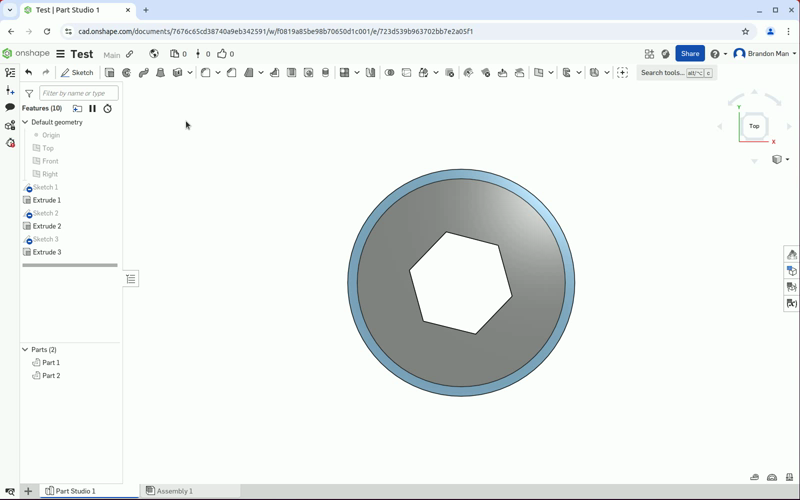
key(shift+h)
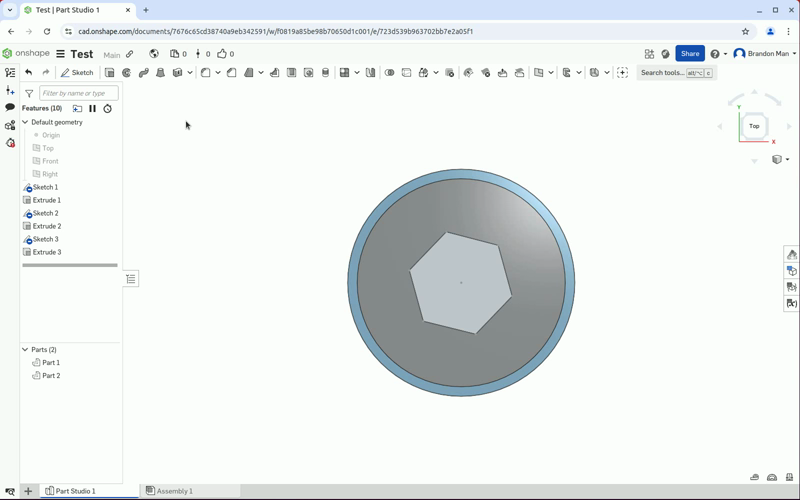
key(shift+7)
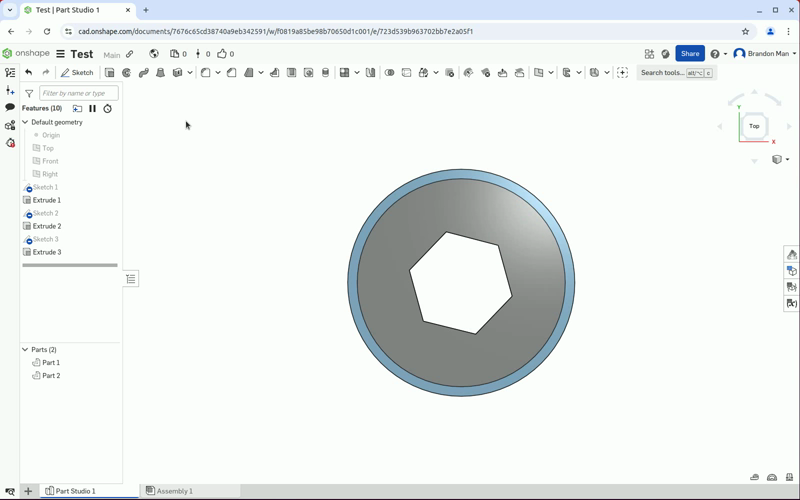
key(up, 3)
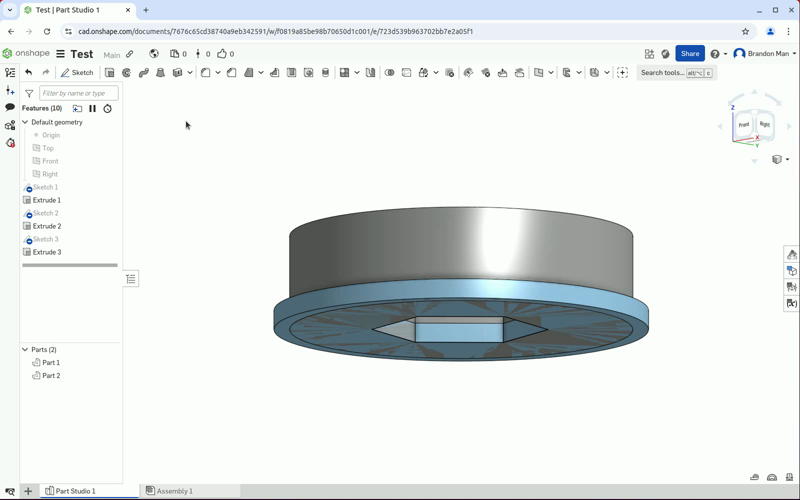
key(left, 3)
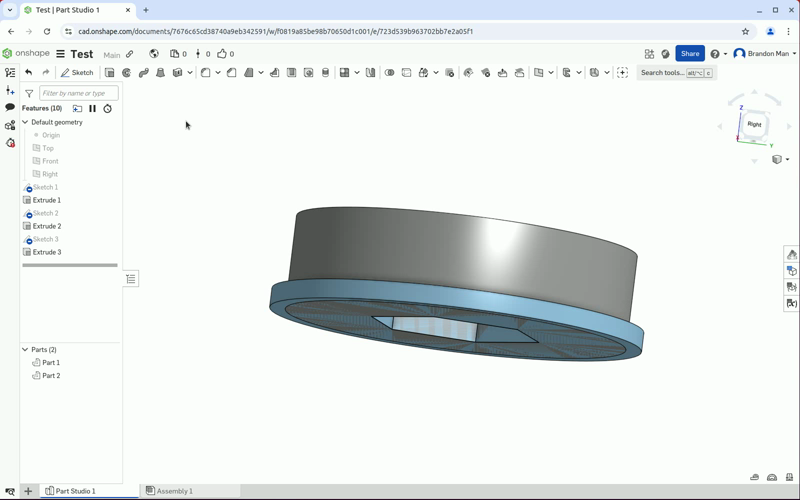
key(right, 3)
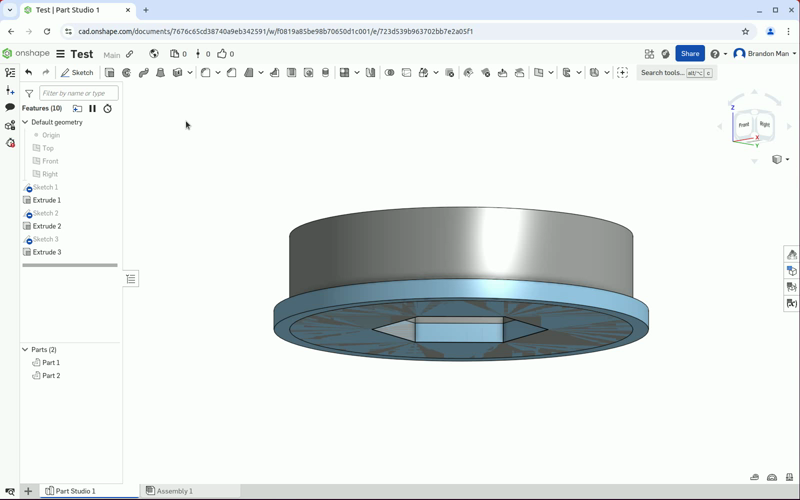
key(down, 3)
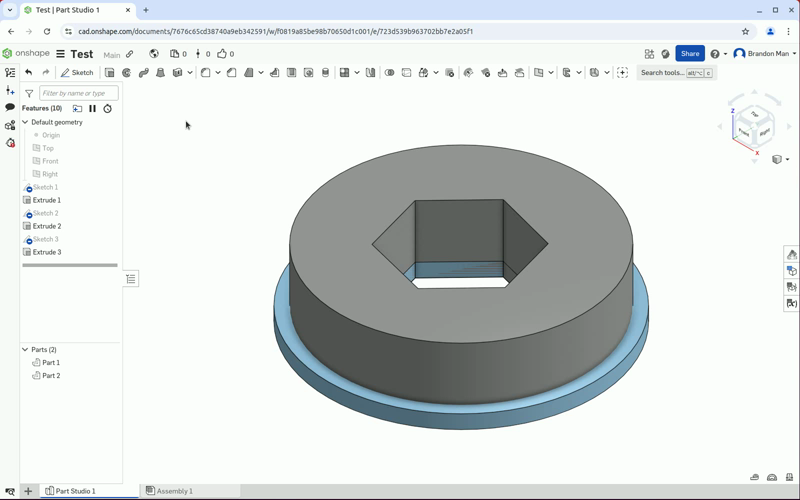
mouse_move(73, 189)
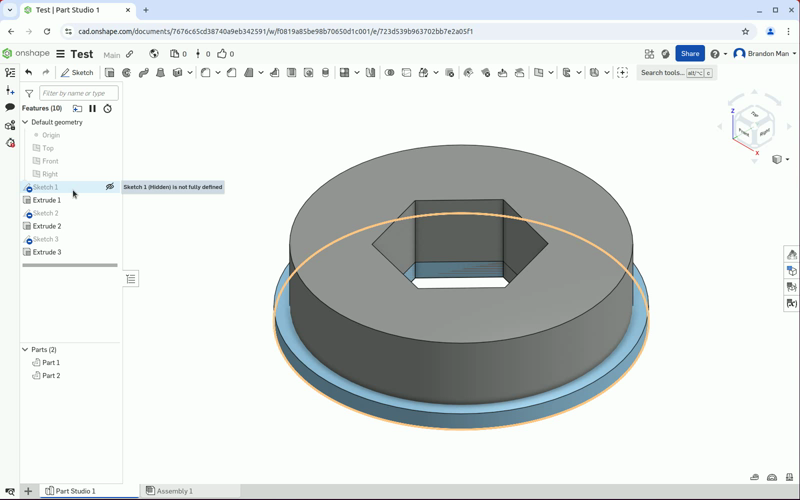
click(73, 189)